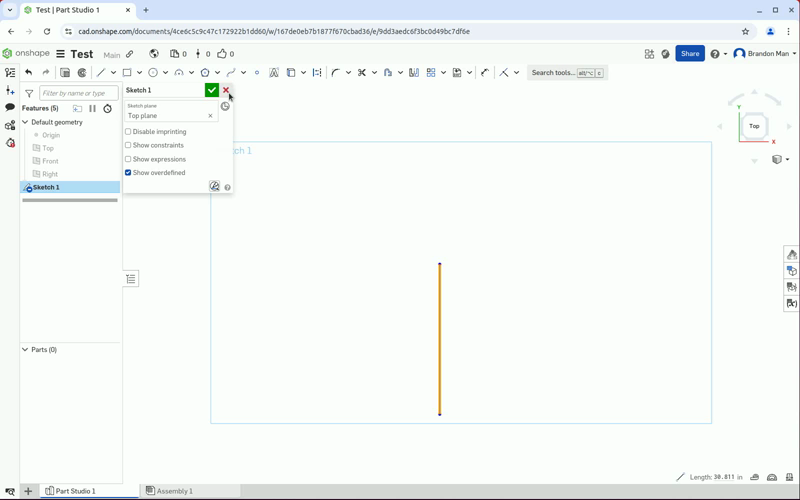
key(shift+h)
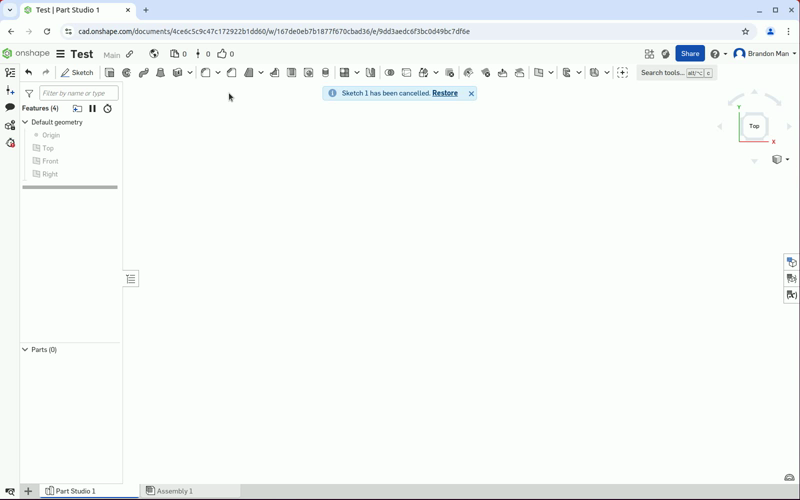
mouse_move(73, 352)
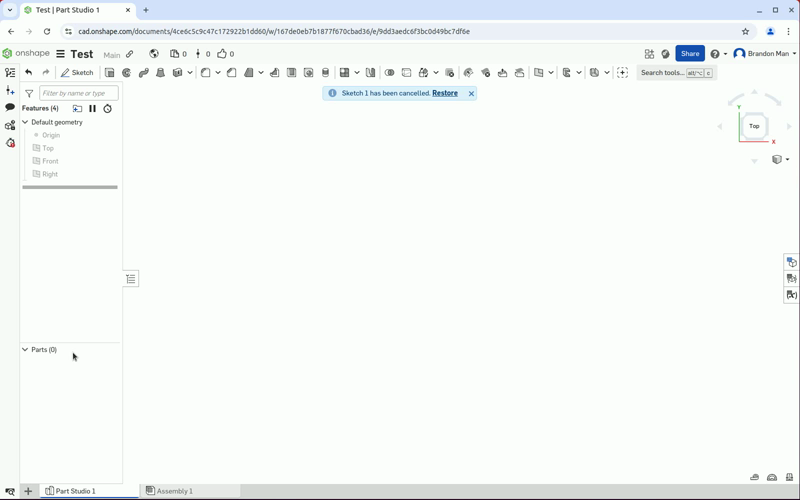
key(y)
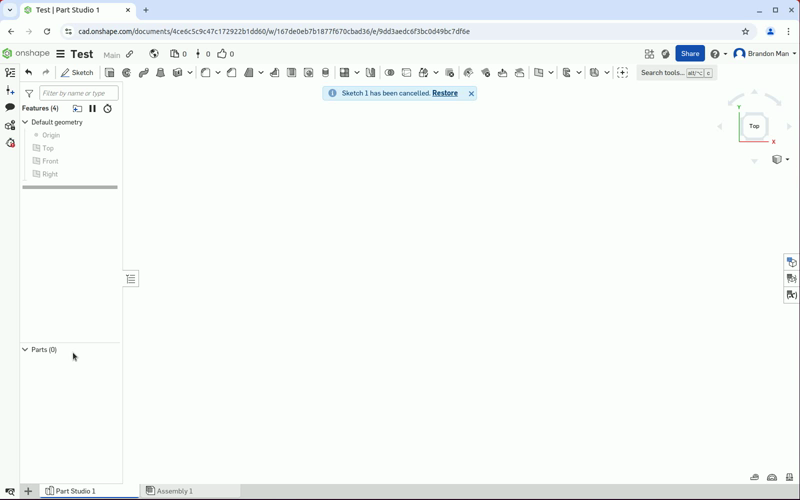
key(shift+p)
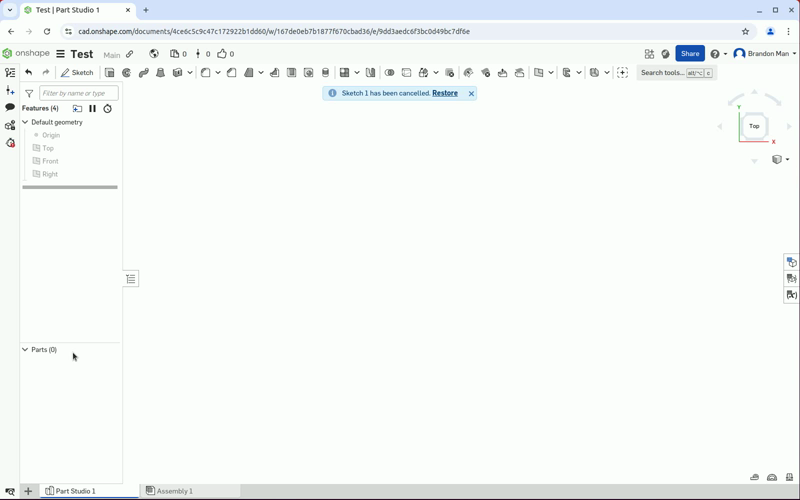
key(space)
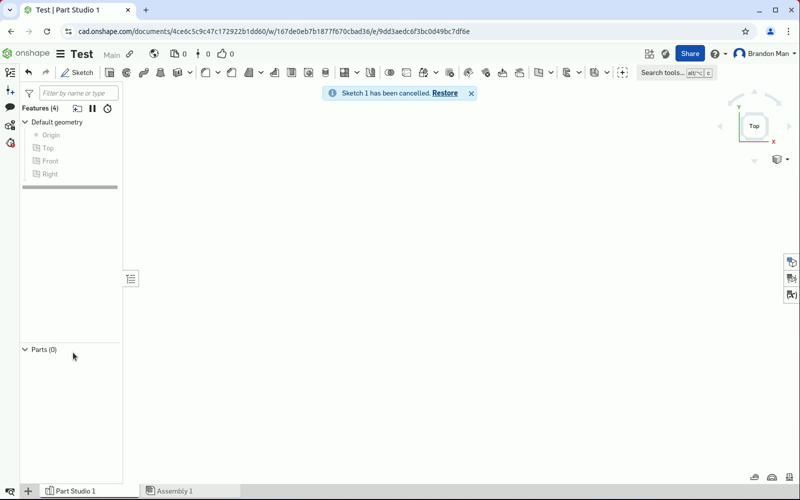
key_down(shift)
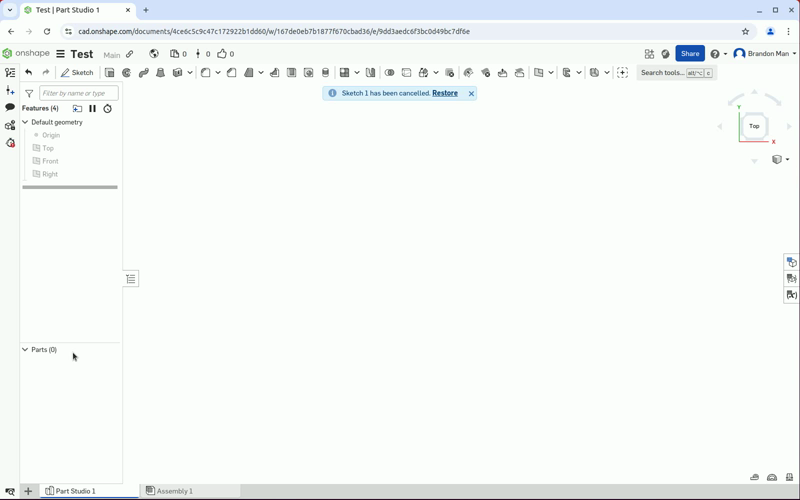
key(up)
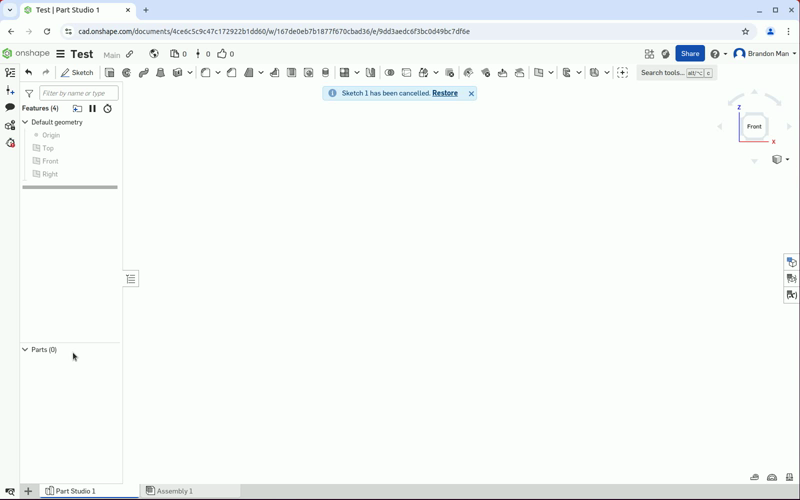
key_up(shift)
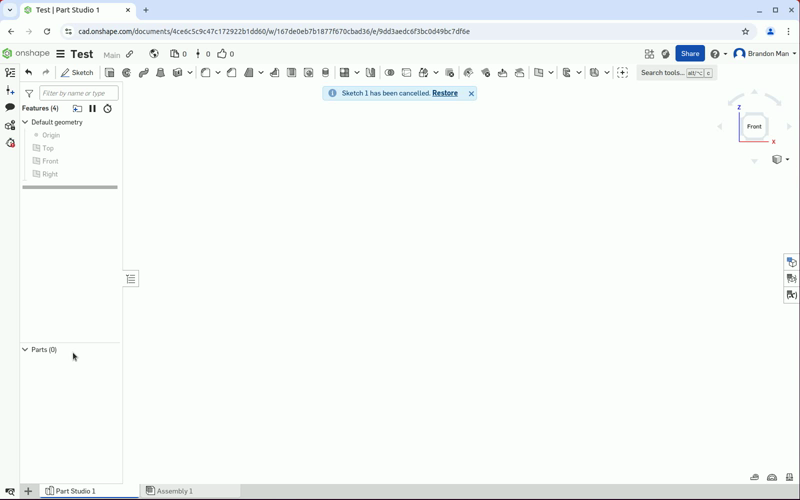
mouse_move(73, 352)
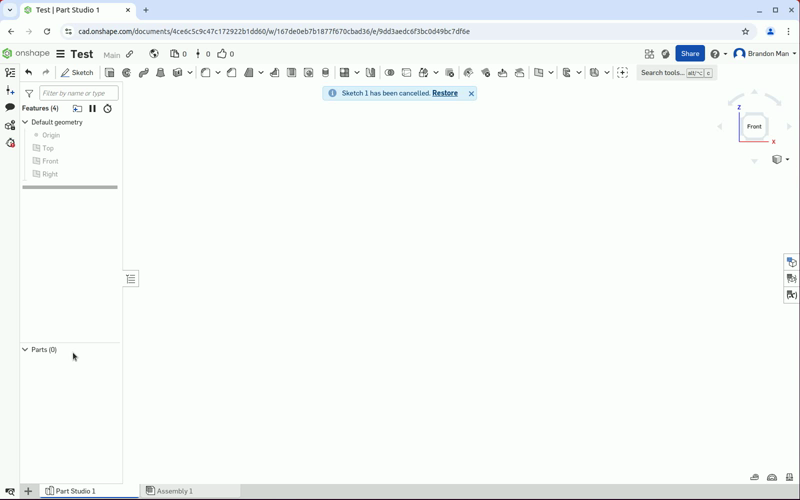
key(shift+y)
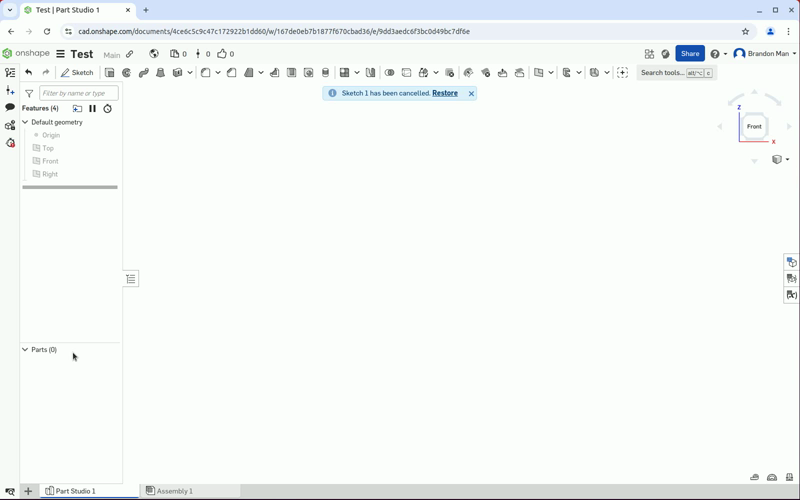
key(shift+s)
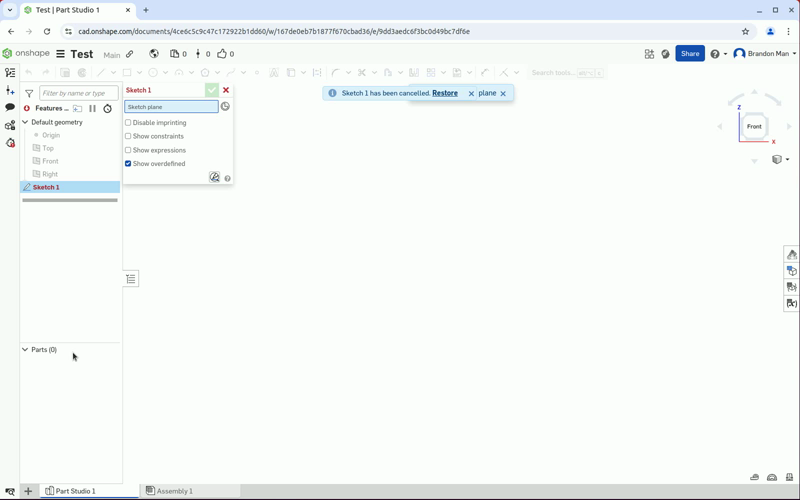
mouse_move(73, 163)
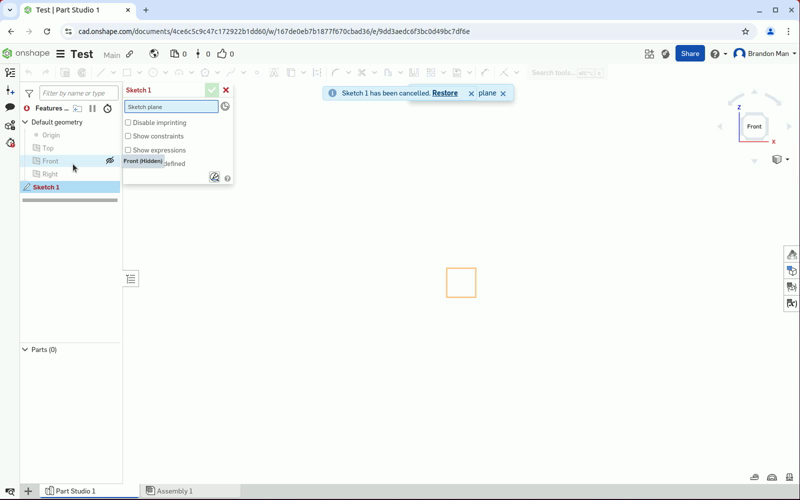
click(73, 163)
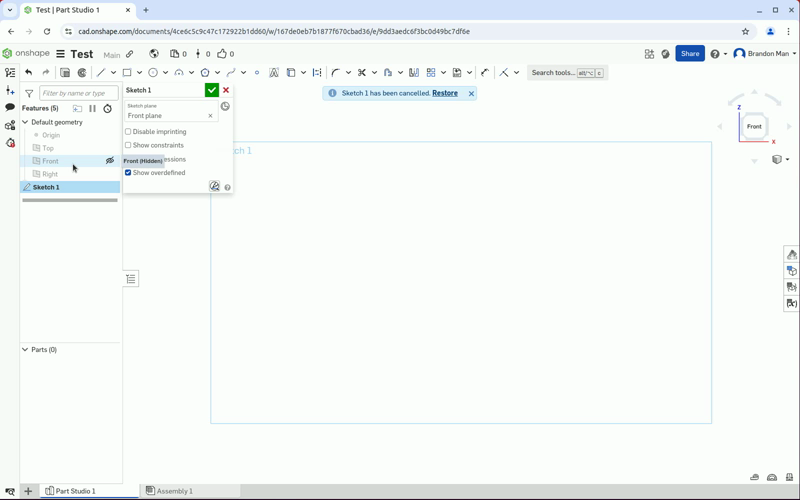
mouse_move(73, 352)
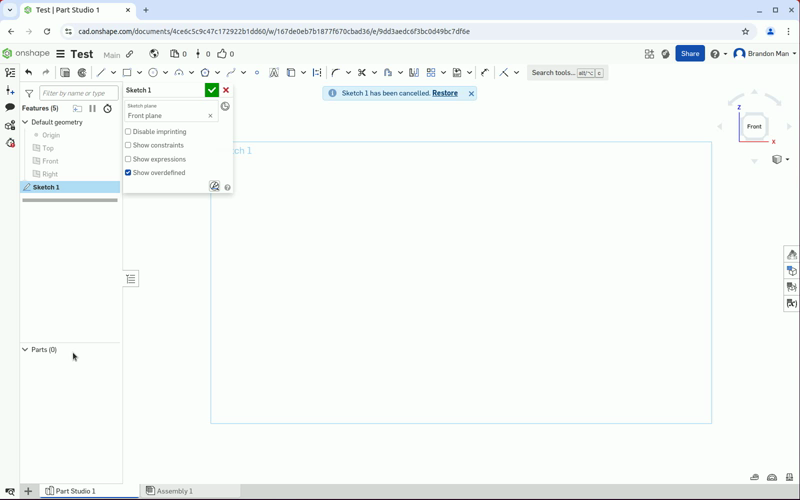
key(y)
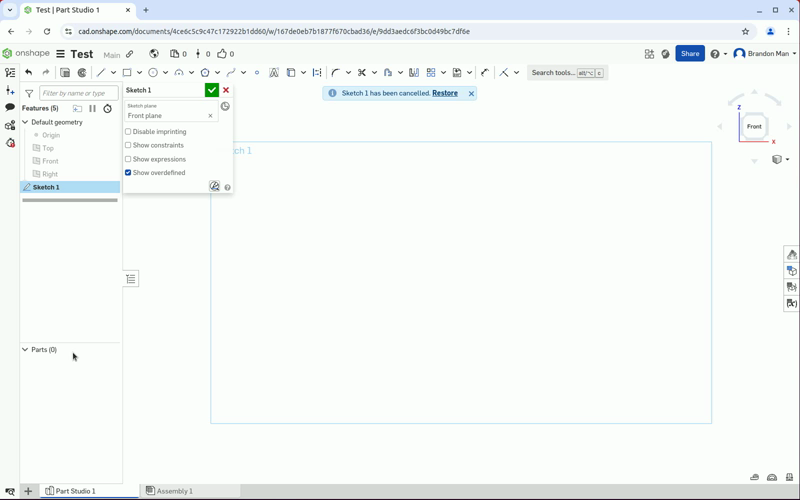
key(l)
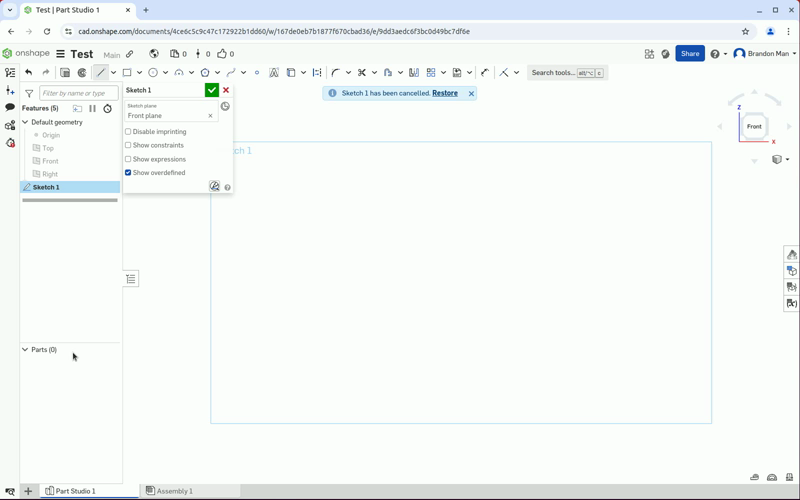
key_down(shift)
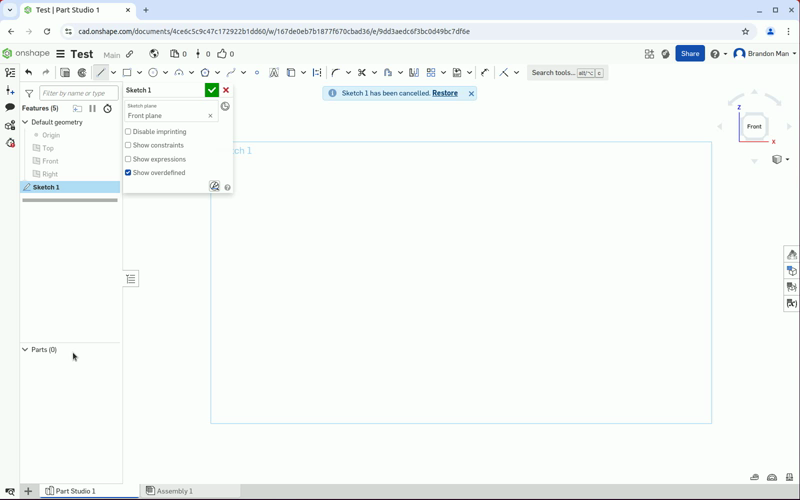
mouse_move(460, 255)
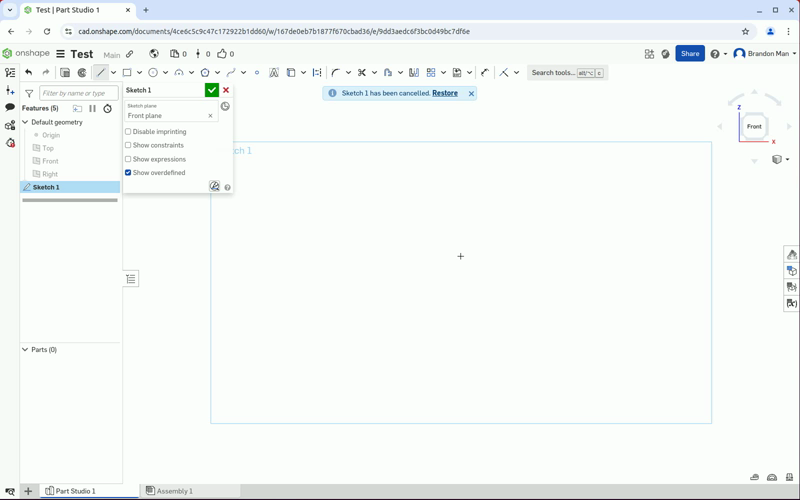
click(460, 255)
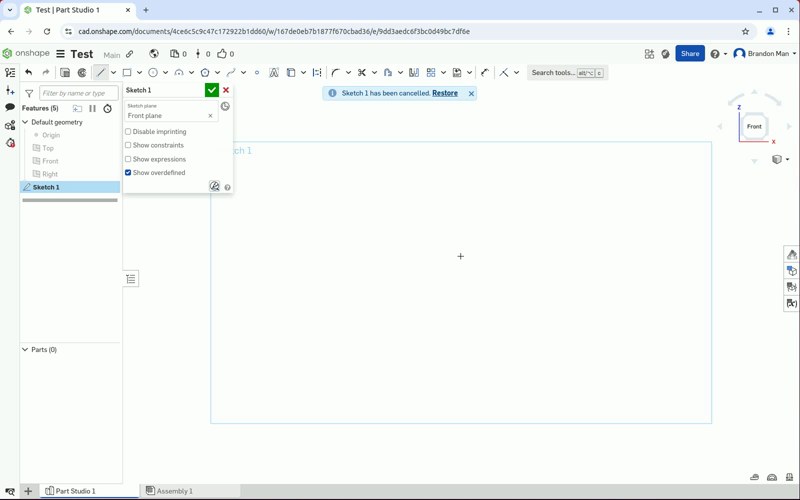
key_up(shift)
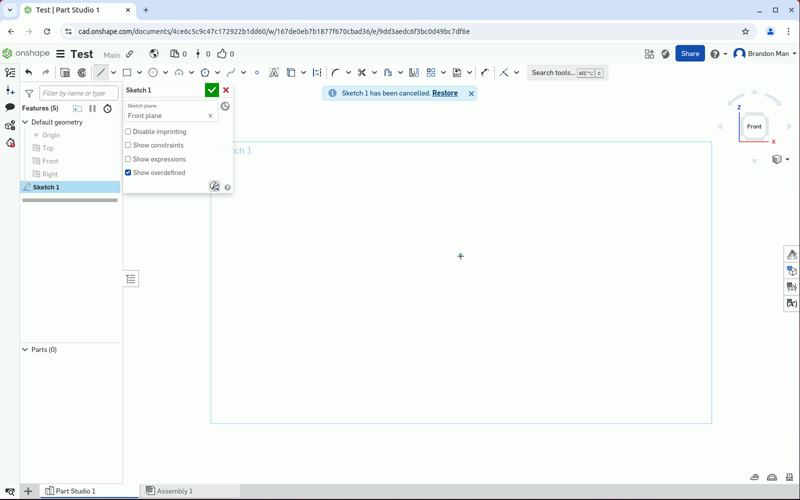
key_down(shift)
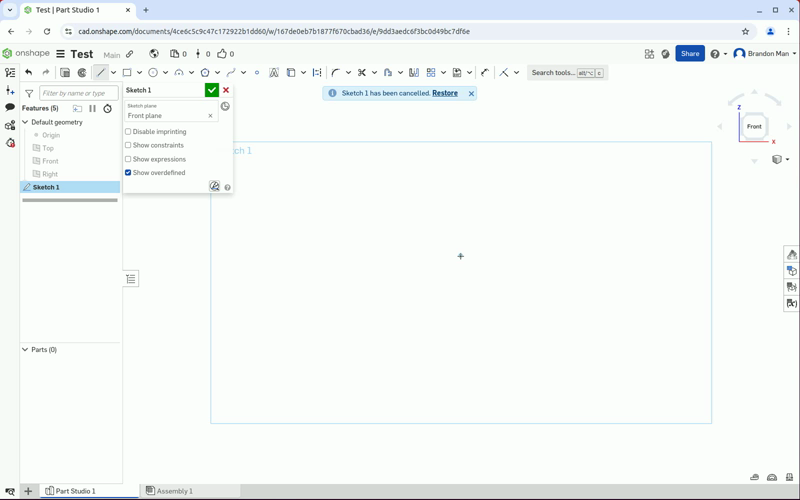
mouse_move(541, 255)
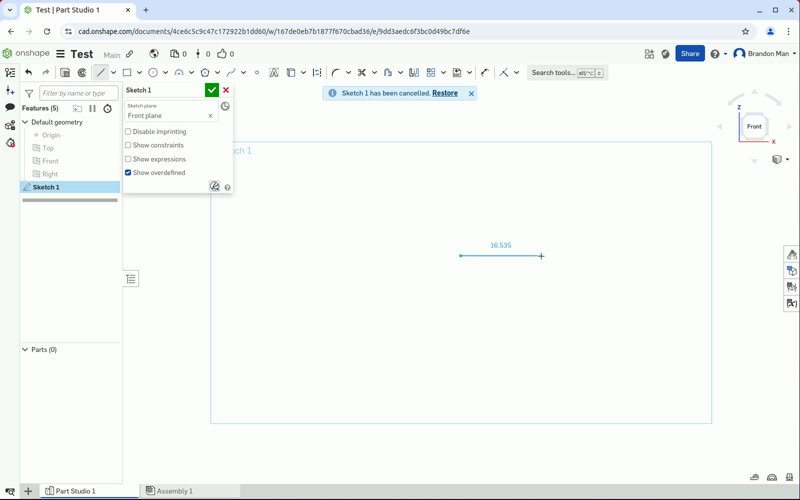
click(541, 255)
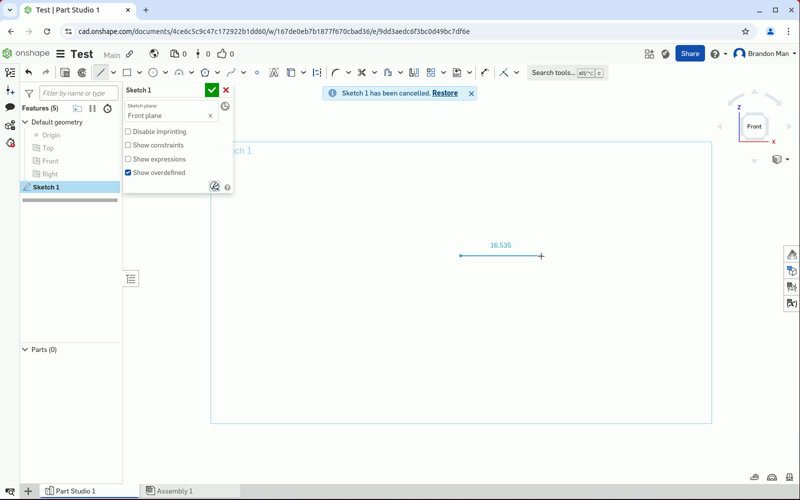
key_up(shift)
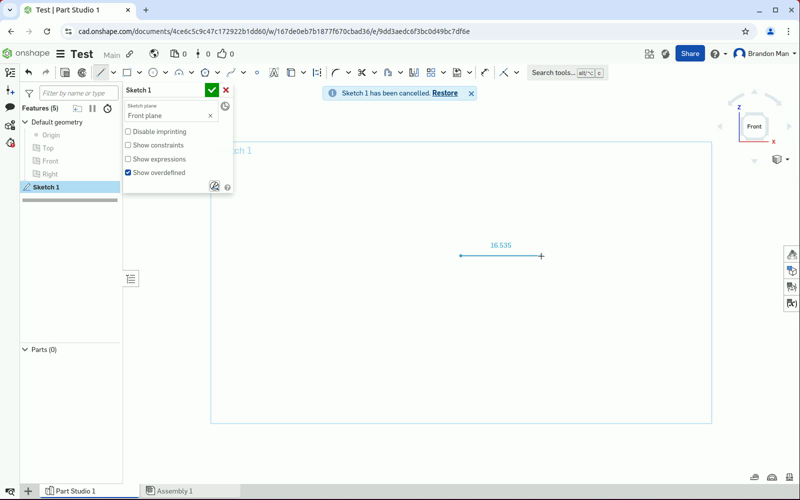
key_down(shift)
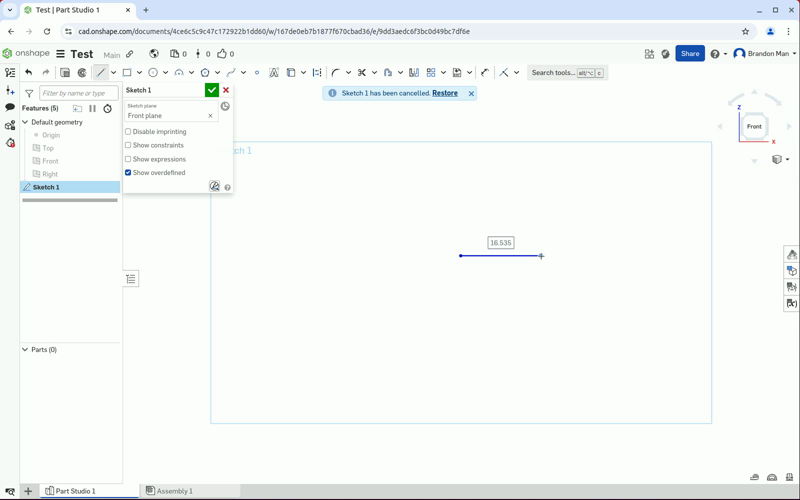
mouse_move(460, 170)
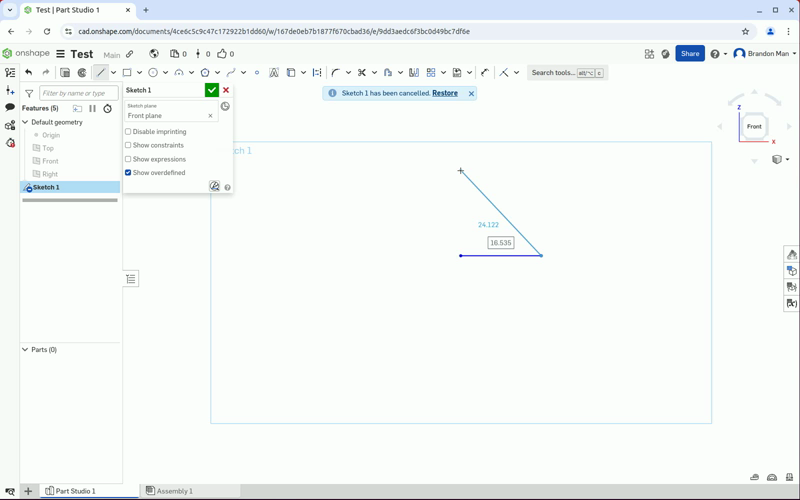
click(460, 170)
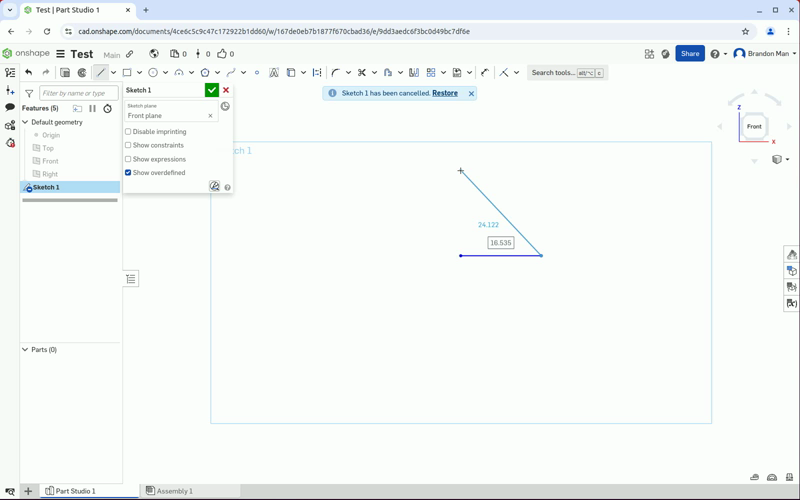
key_up(shift)
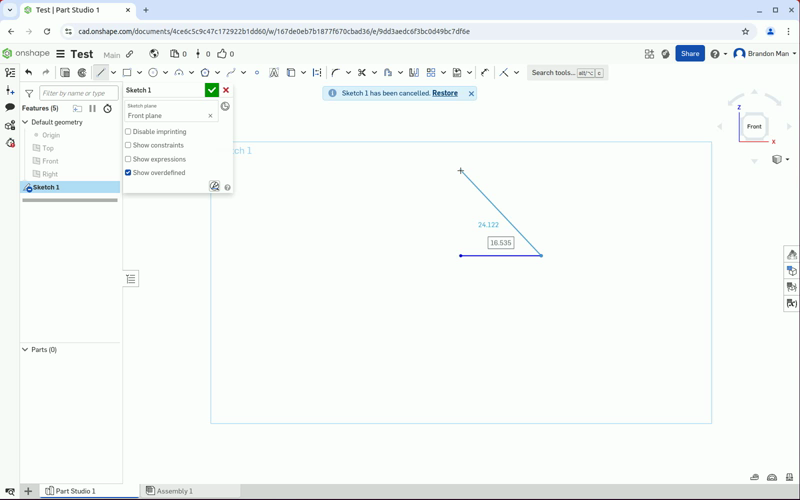
key_down(shift)
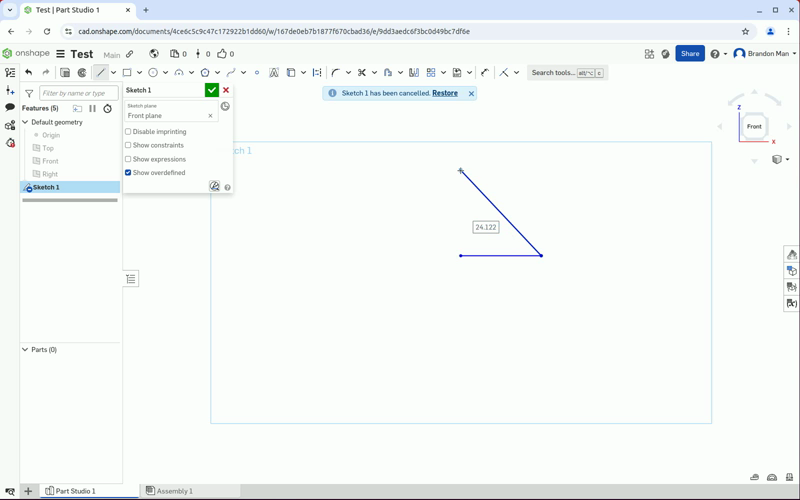
mouse_move(460, 255)
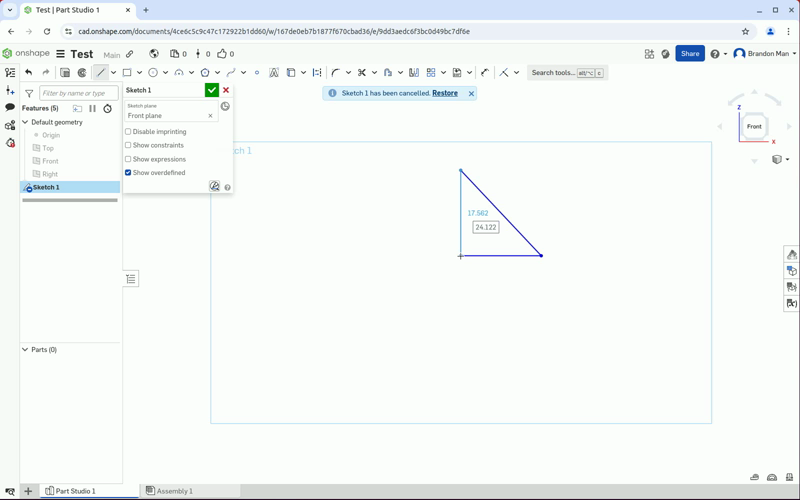
key_up(shift)
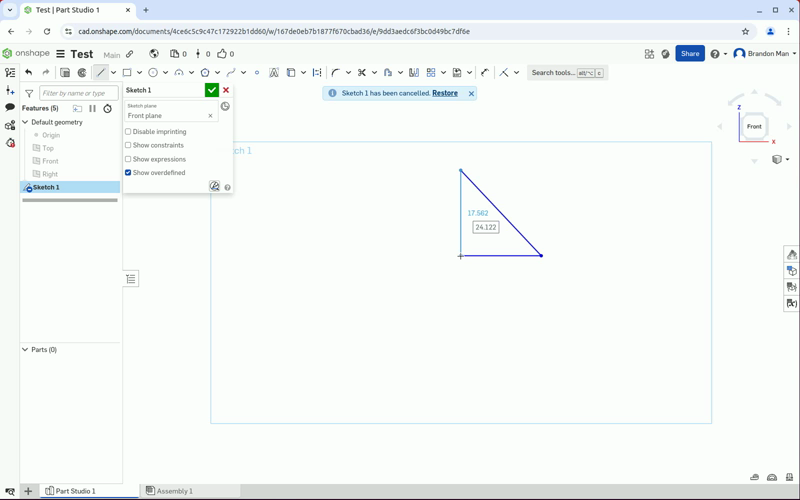
click(460, 255)
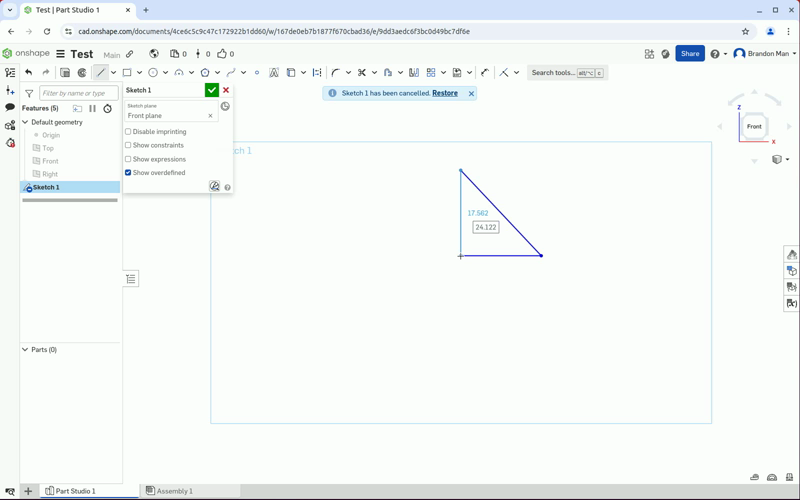
key(esc)
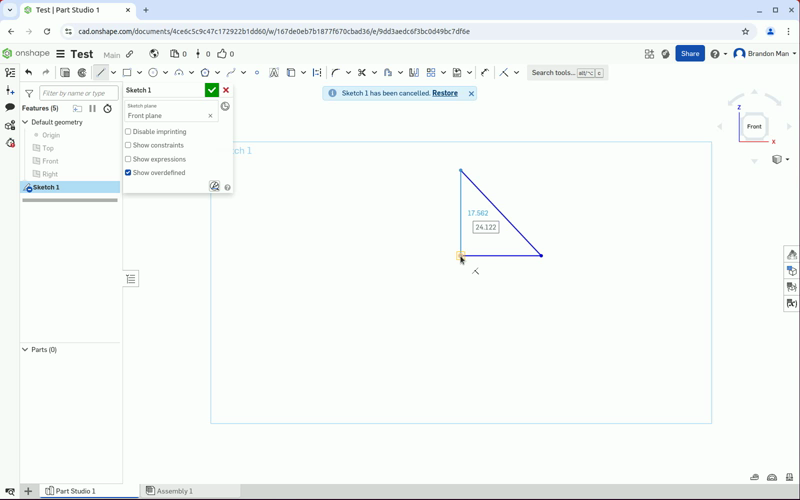
mouse_move(487, 222)
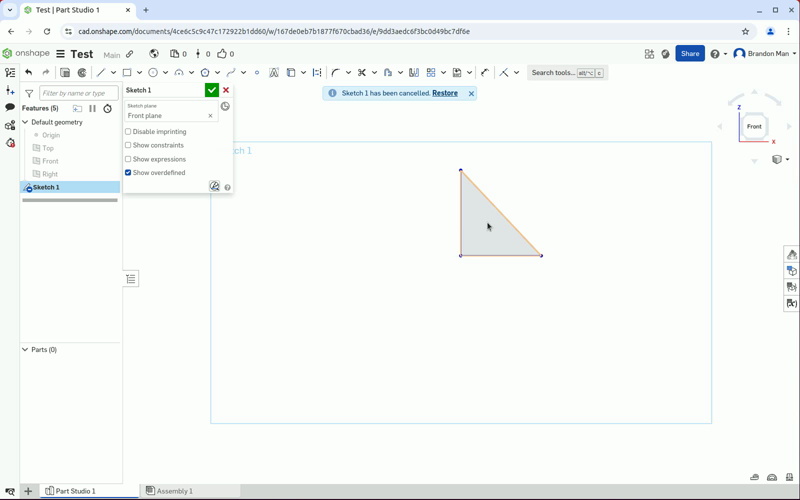
click(487, 222)
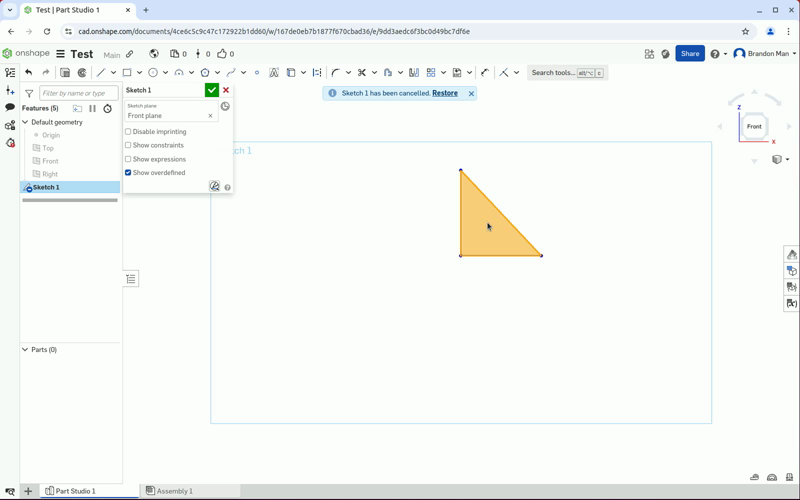
mouse_move(73, 352)
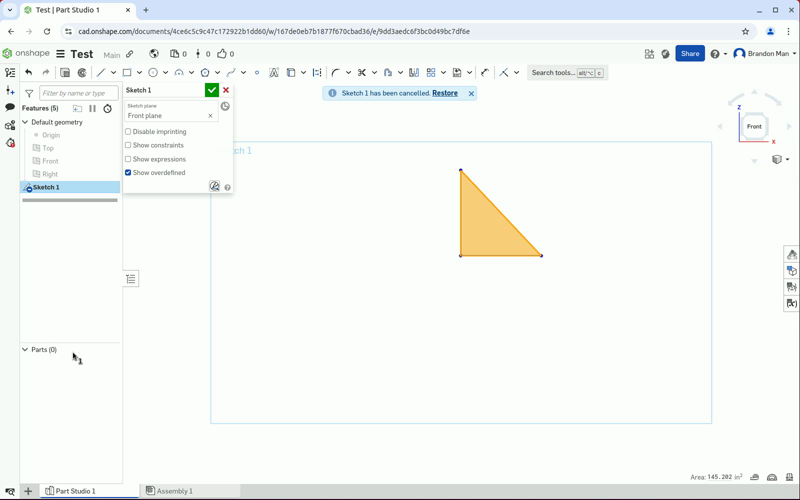
key(shift+y)
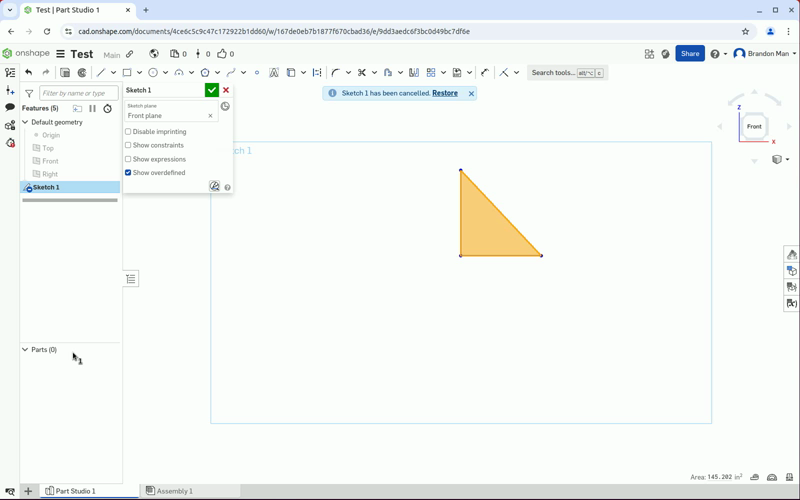
key(shift+e)
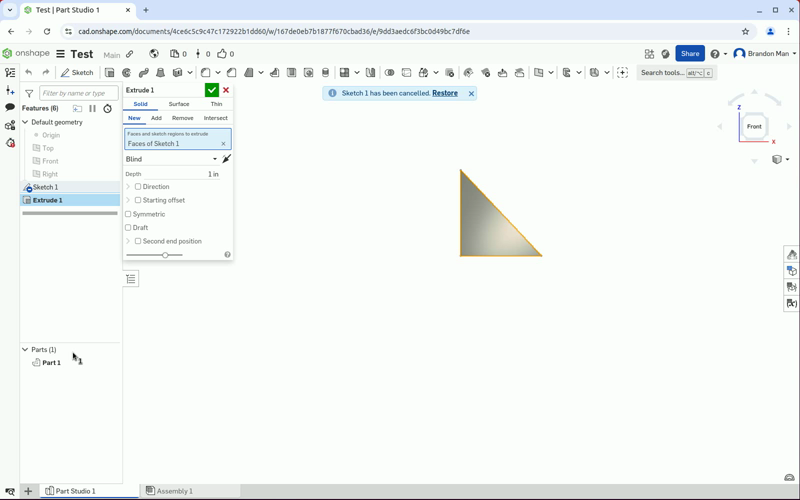
mouse_move(143, 106)
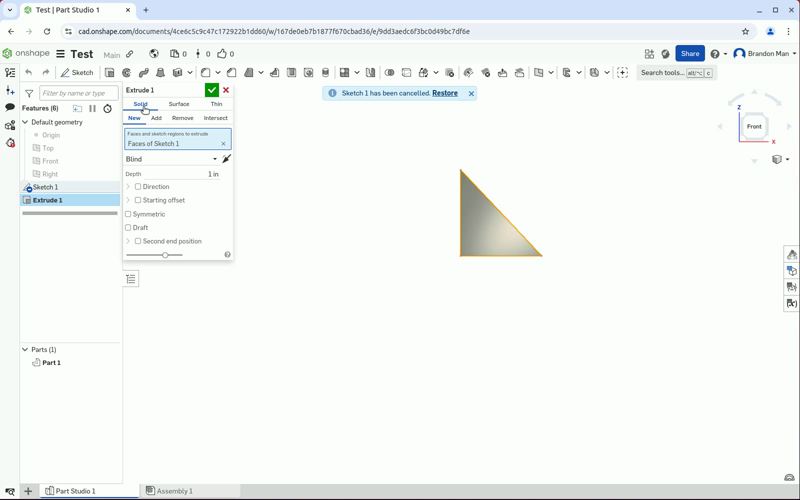
click(143, 106)
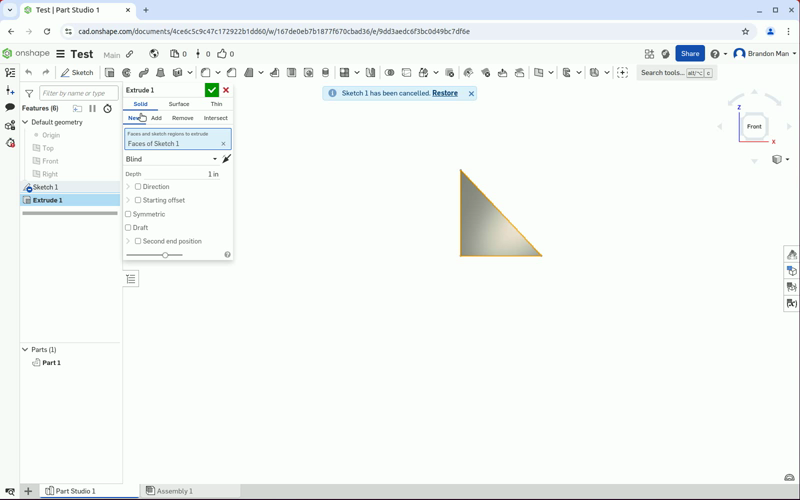
mouse_move(137, 120)
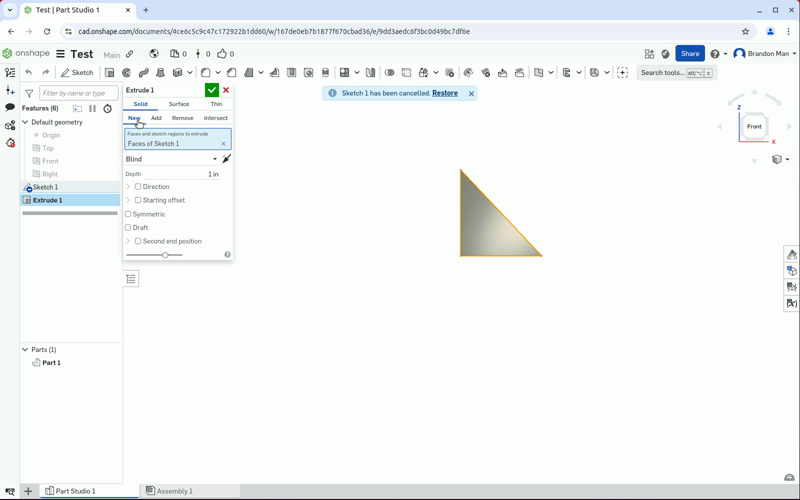
click(137, 120)
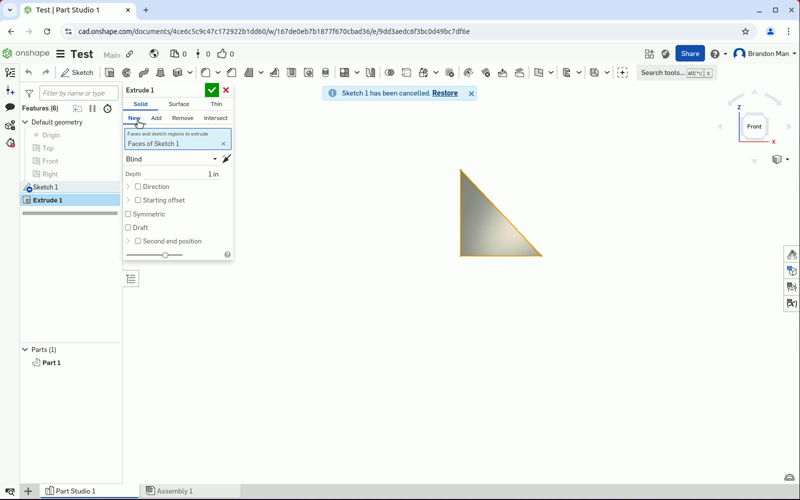
key(tab, 4)
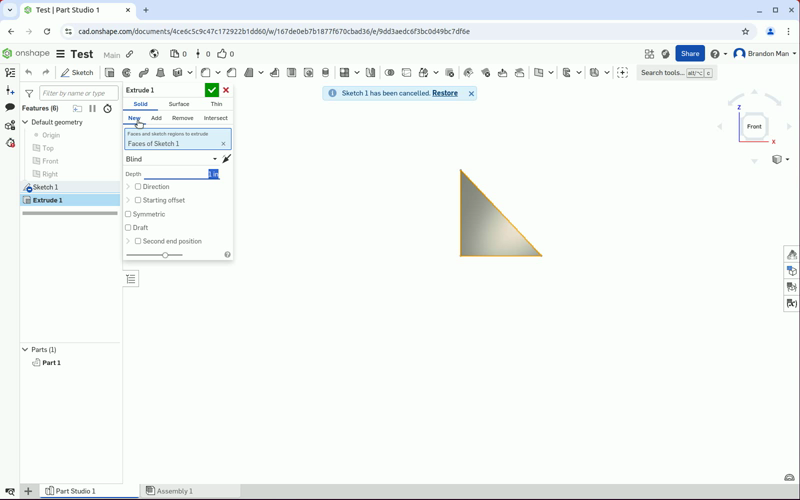
text(15.165)
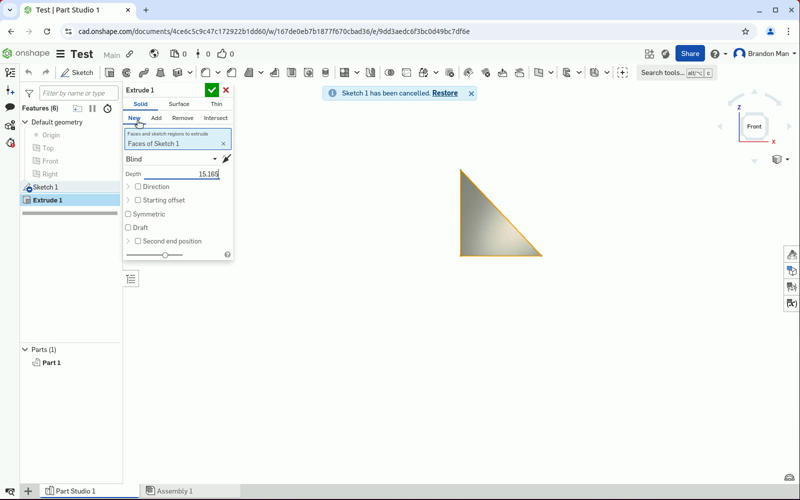
key(enter)
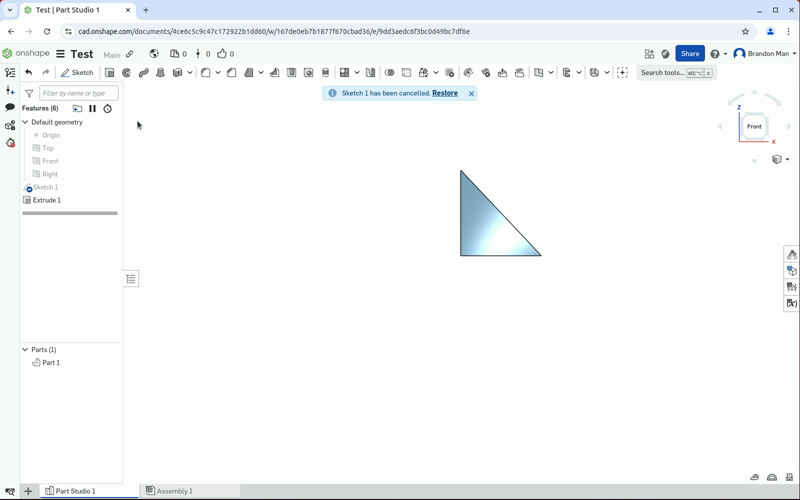
key(shift+h)
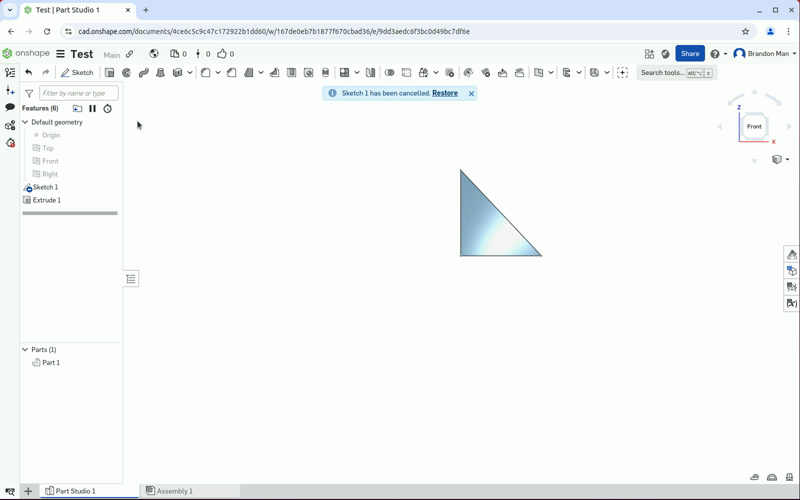
key(shift+h)
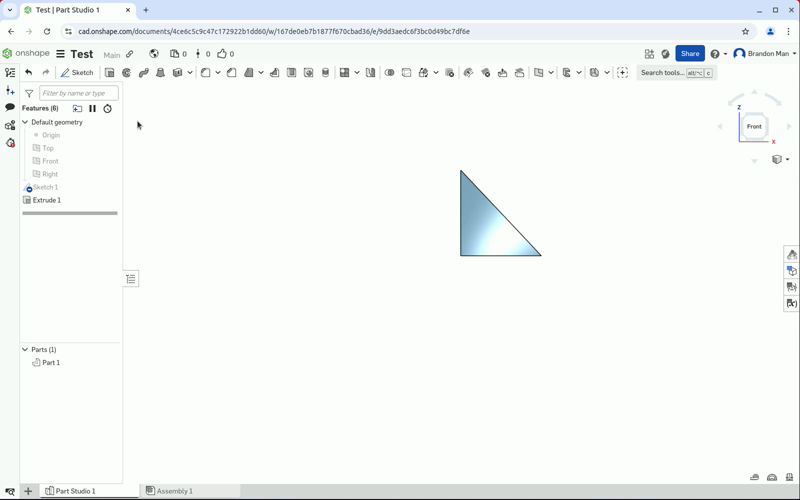
mouse_move(73, 189)
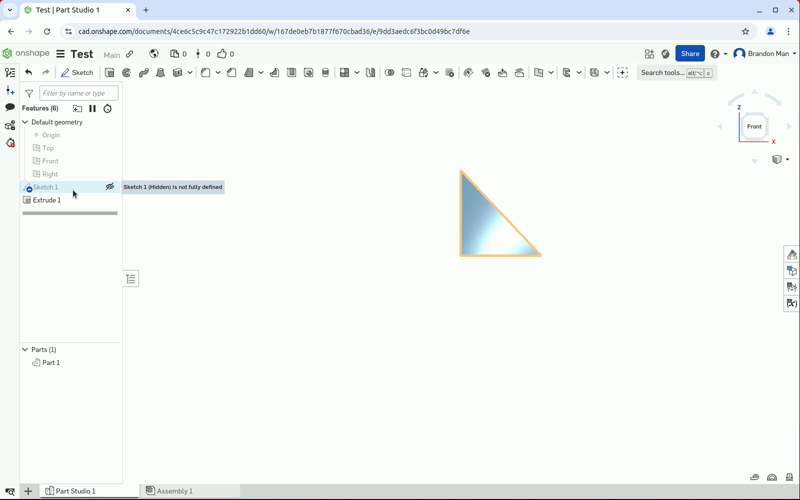
click(73, 189)
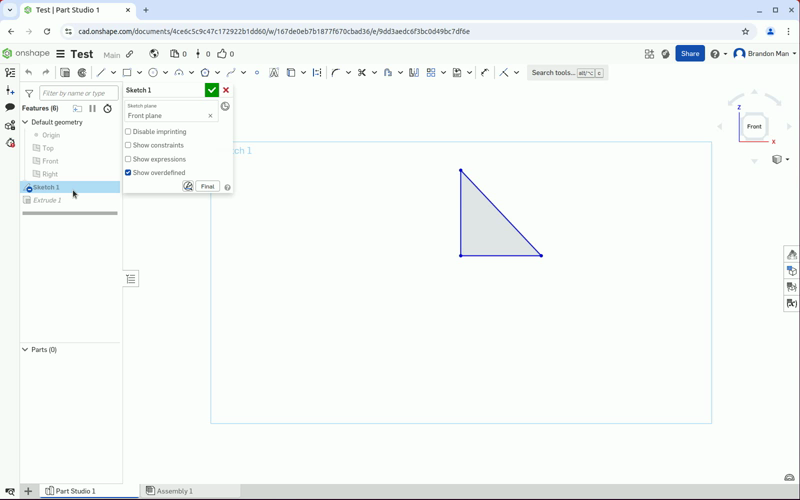
mouse_move(229, 92)
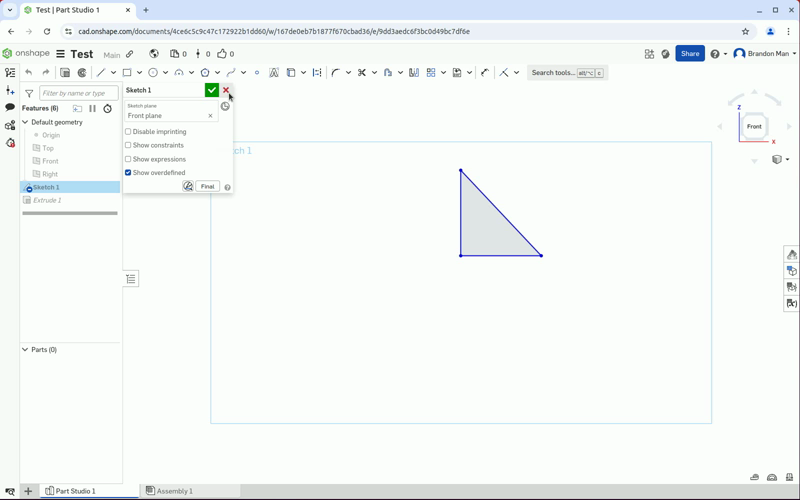
click(229, 92)
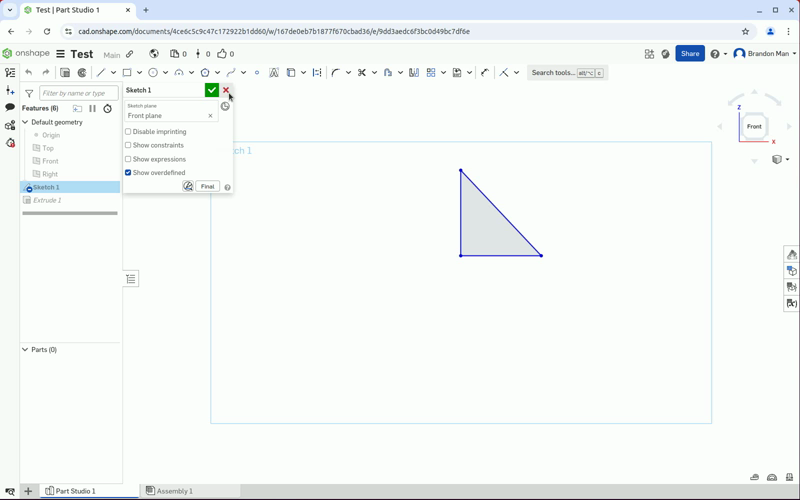
key(shift+s)
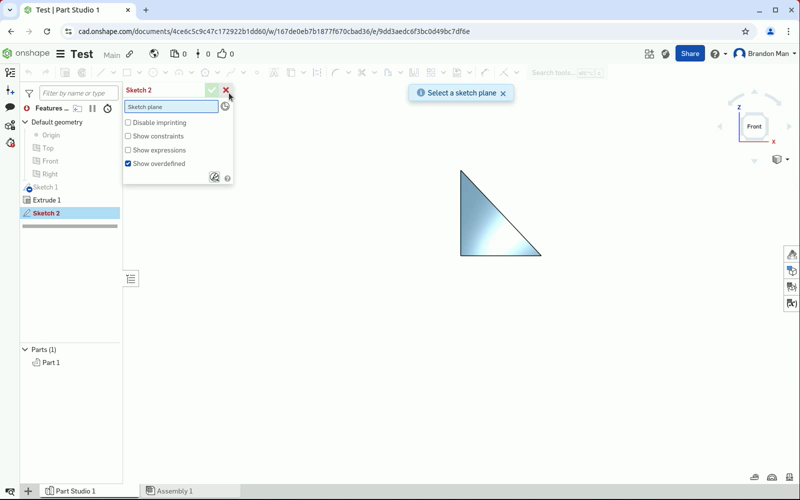
mouse_move(73, 163)
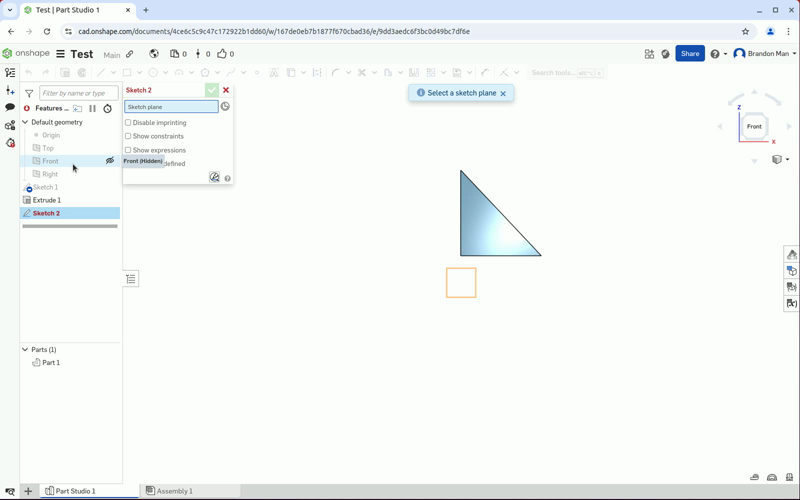
click(73, 163)
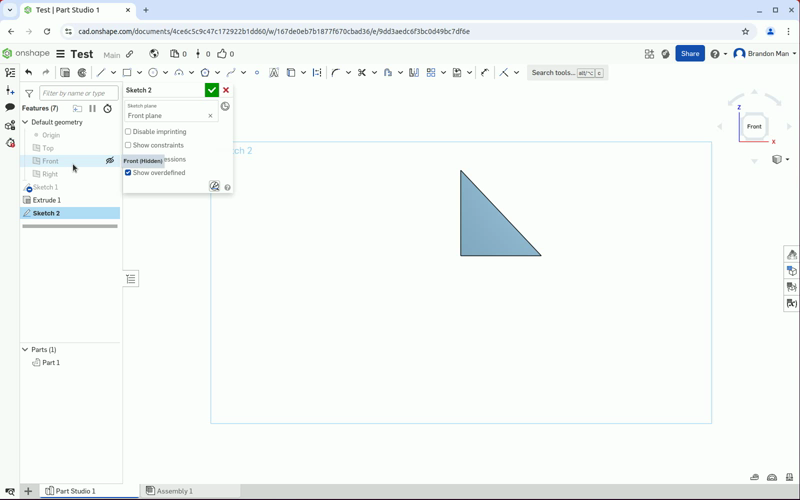
mouse_move(73, 352)
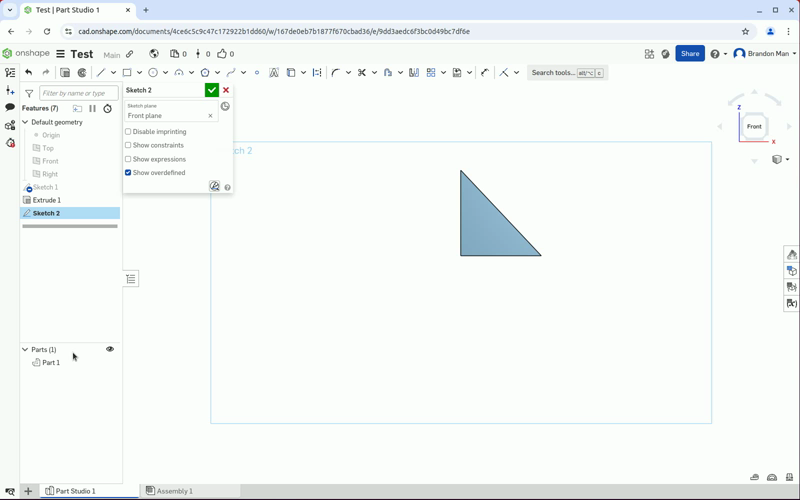
key(y)
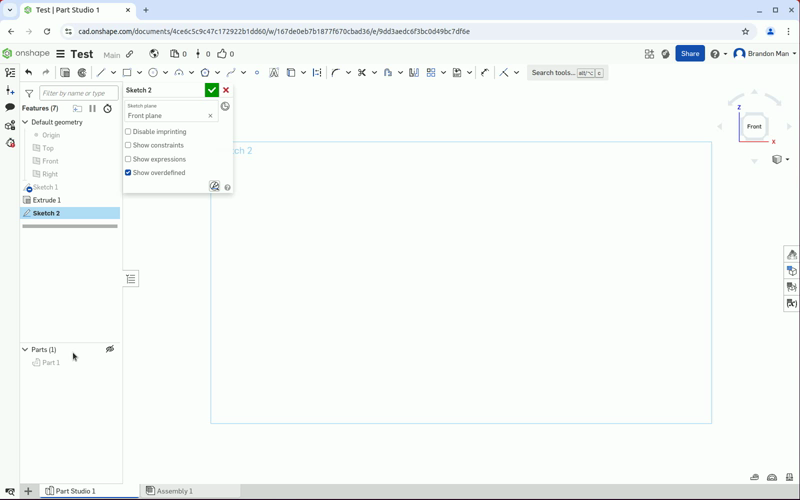
key(l)
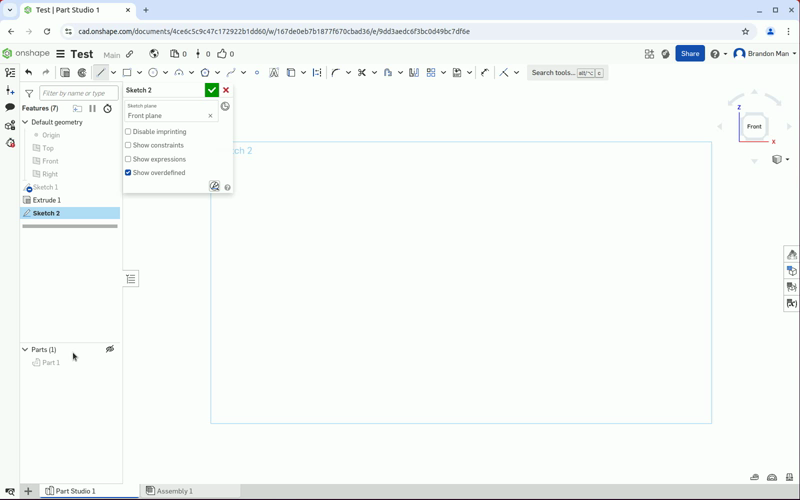
key_down(shift)
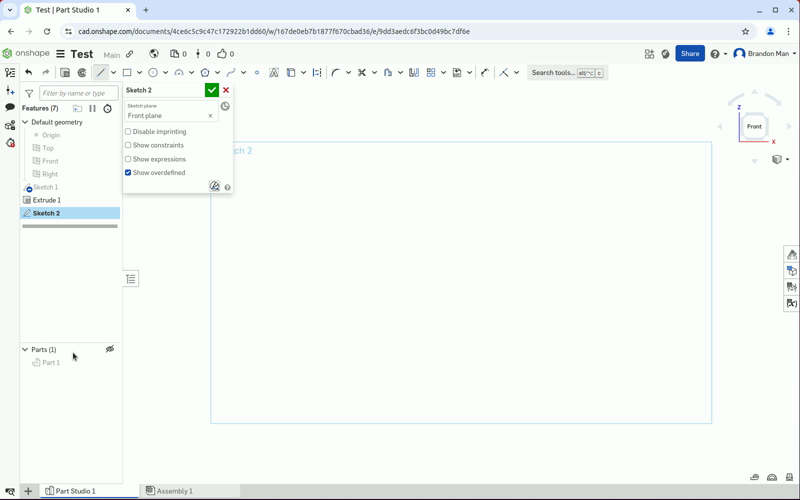
mouse_move(382, 255)
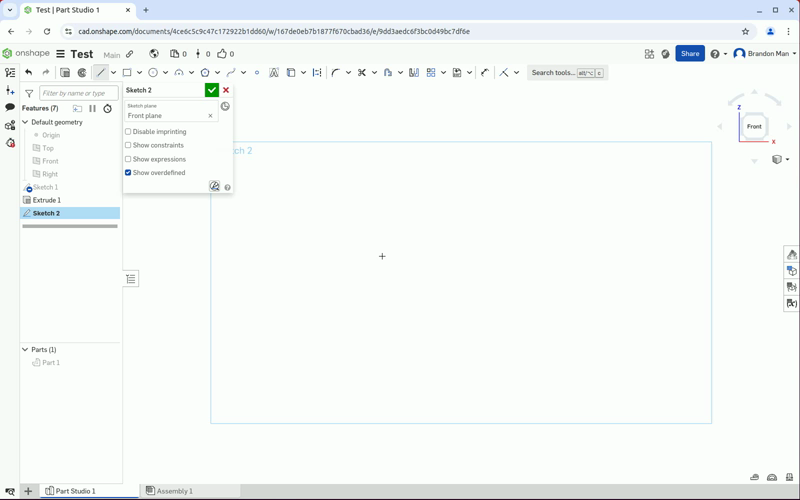
click(382, 255)
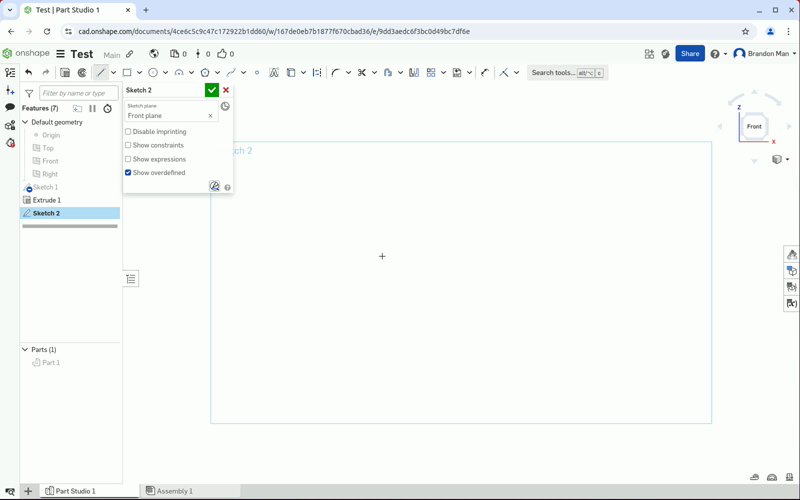
key_up(shift)
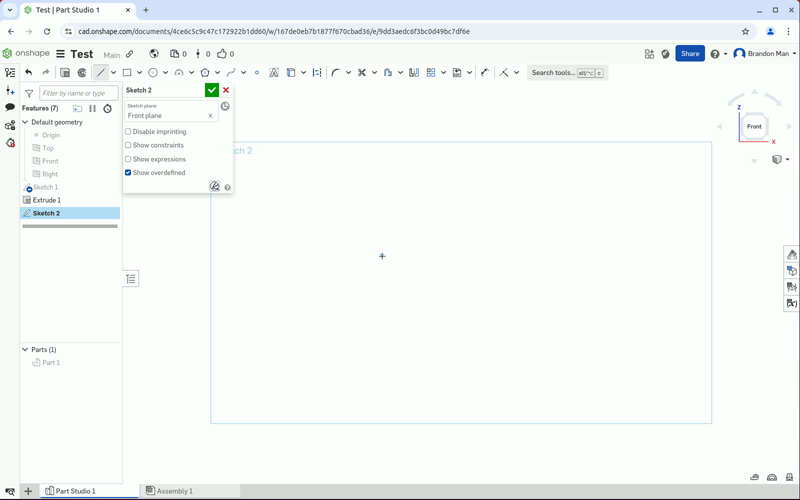
key_down(shift)
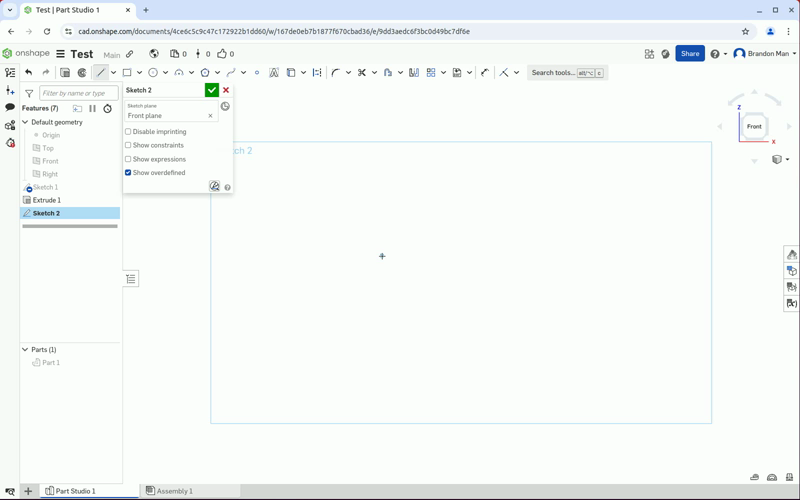
mouse_move(461, 255)
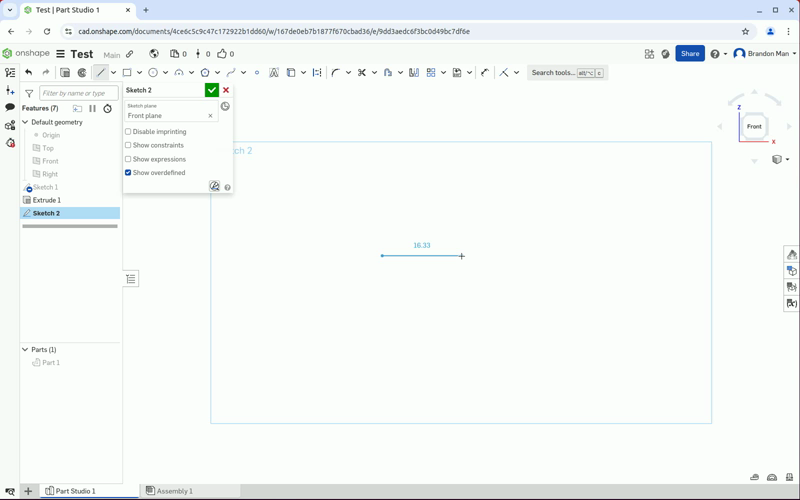
click(461, 255)
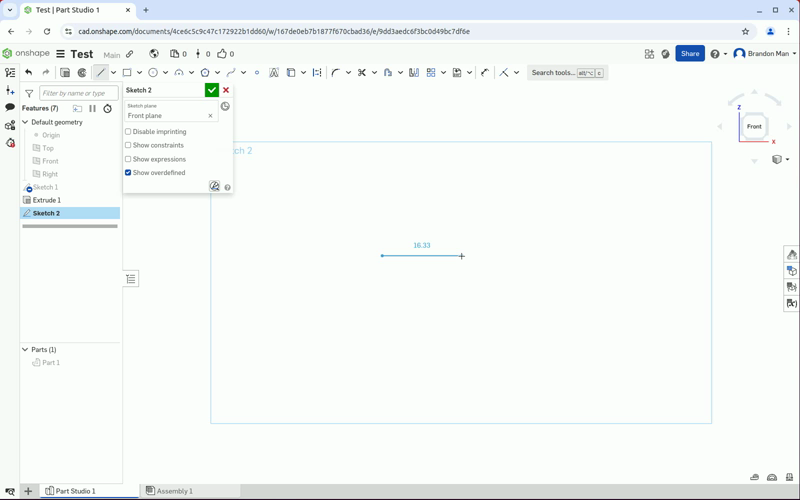
key_up(shift)
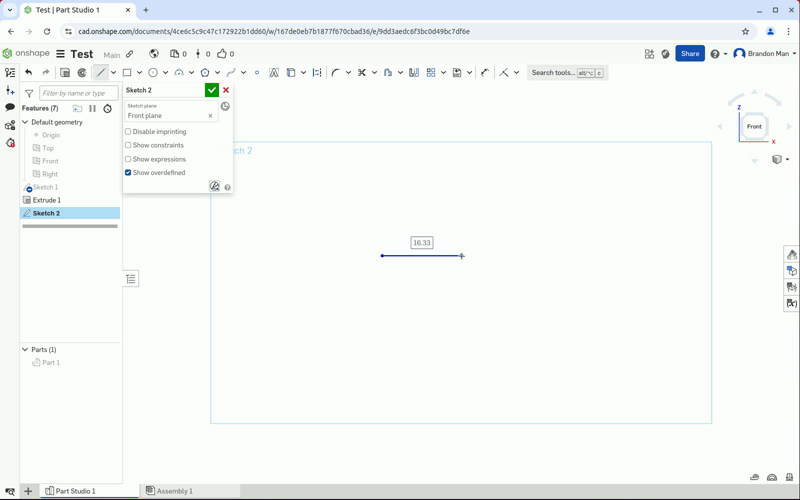
key_down(shift)
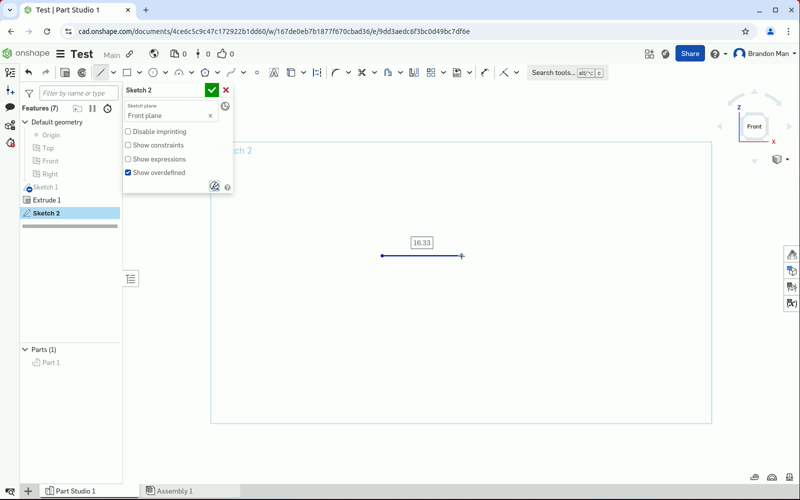
mouse_move(461, 170)
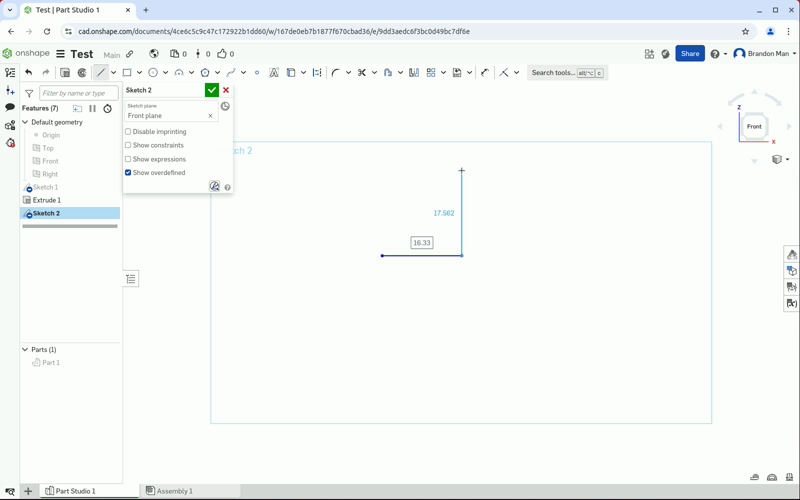
click(461, 170)
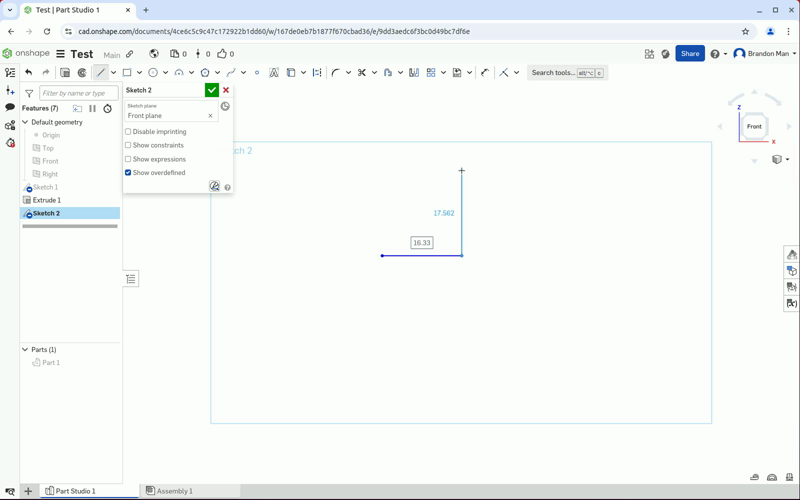
key_up(shift)
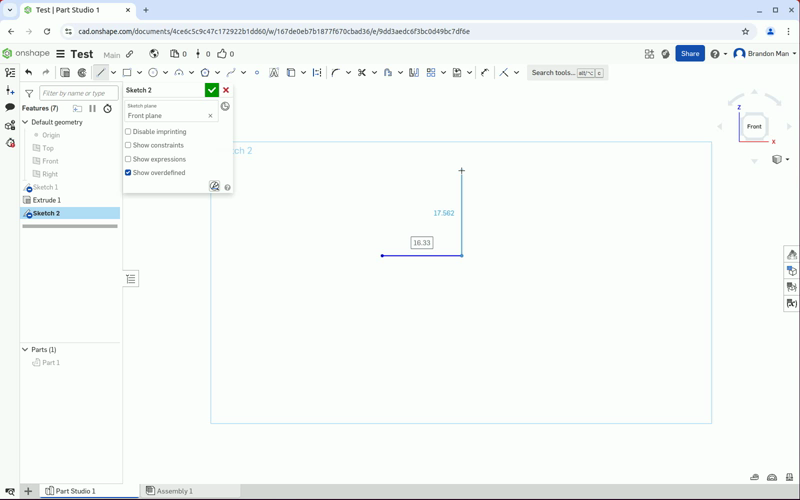
key_down(shift)
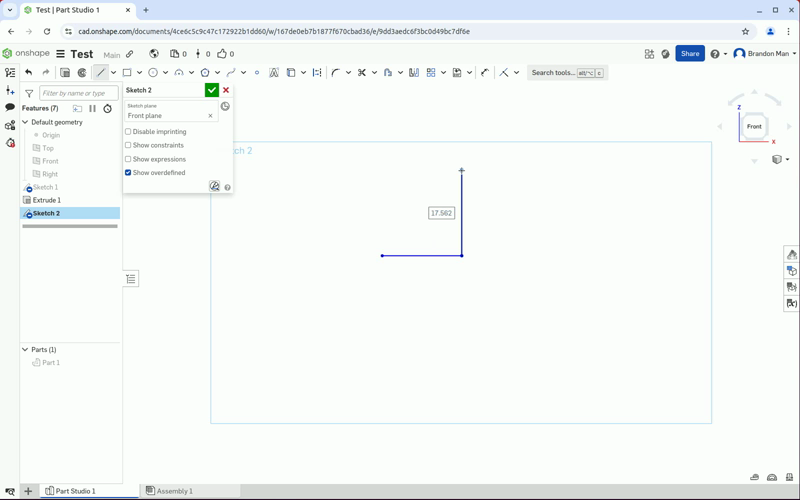
mouse_move(382, 255)
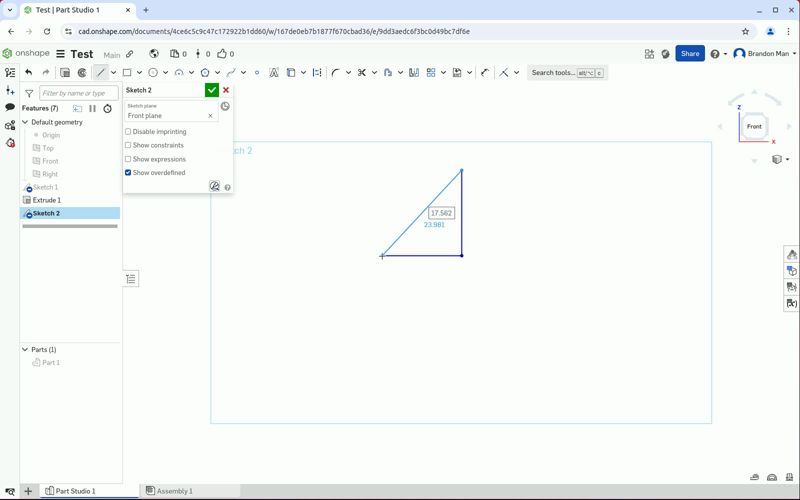
key_up(shift)
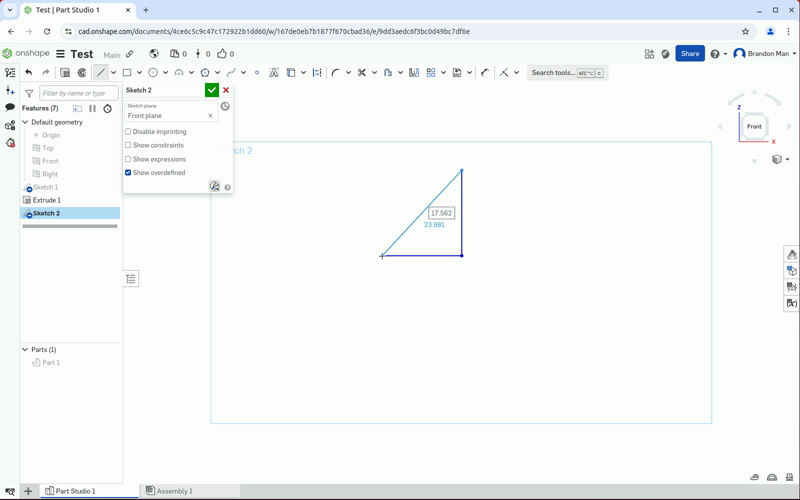
click(382, 255)
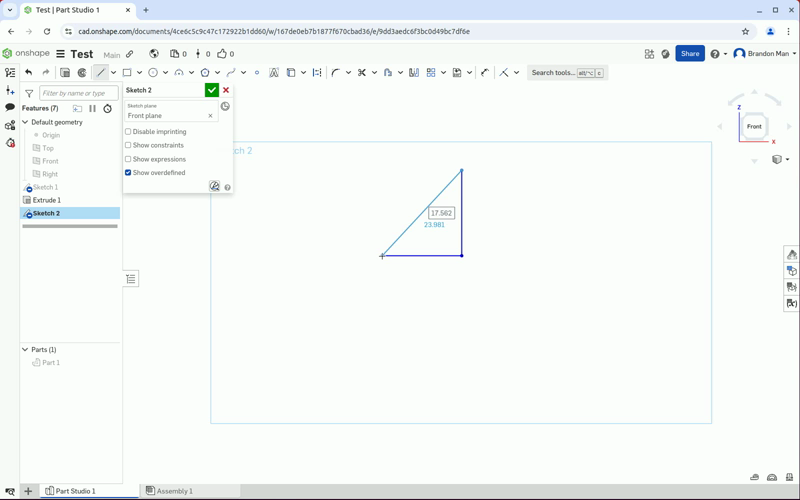
key(esc)
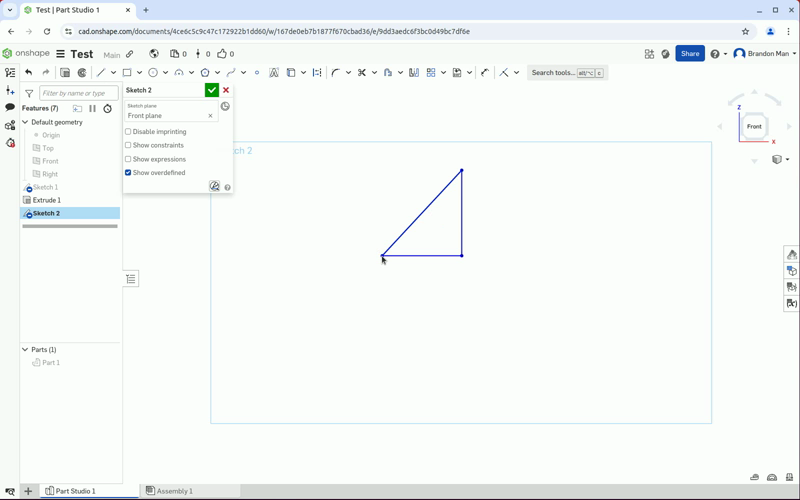
mouse_move(438, 250)
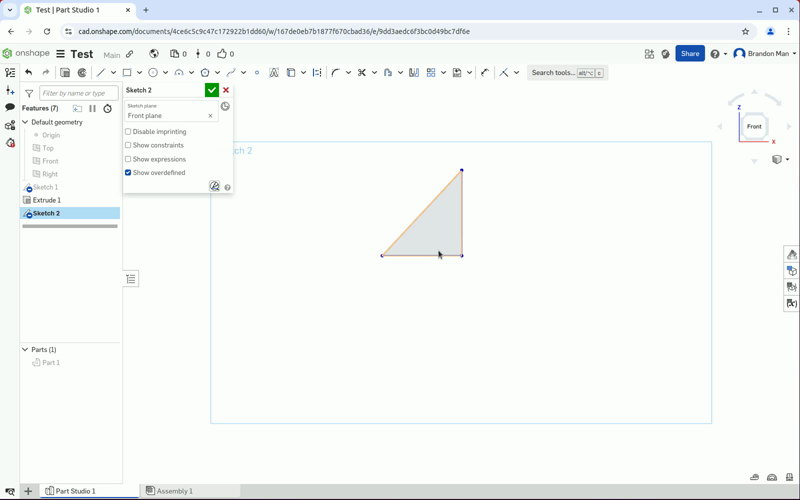
click(438, 250)
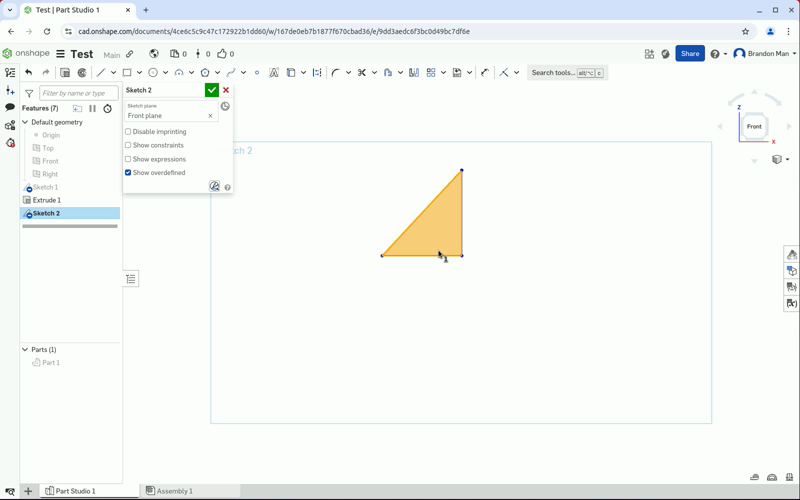
mouse_move(73, 352)
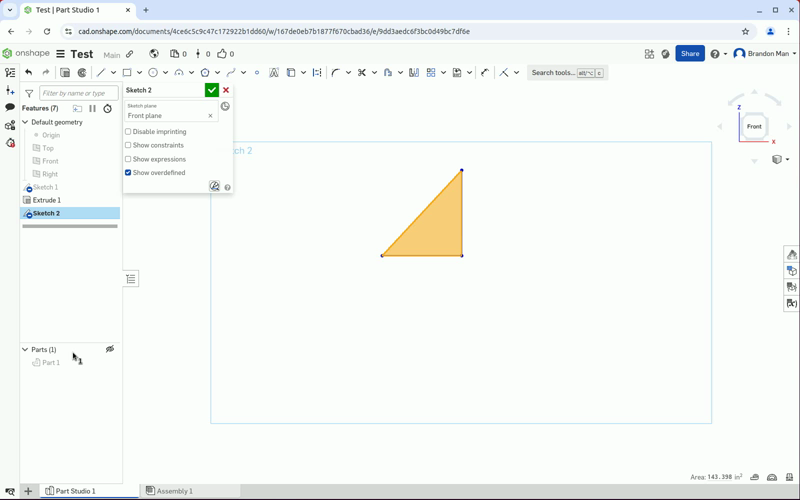
key(shift+y)
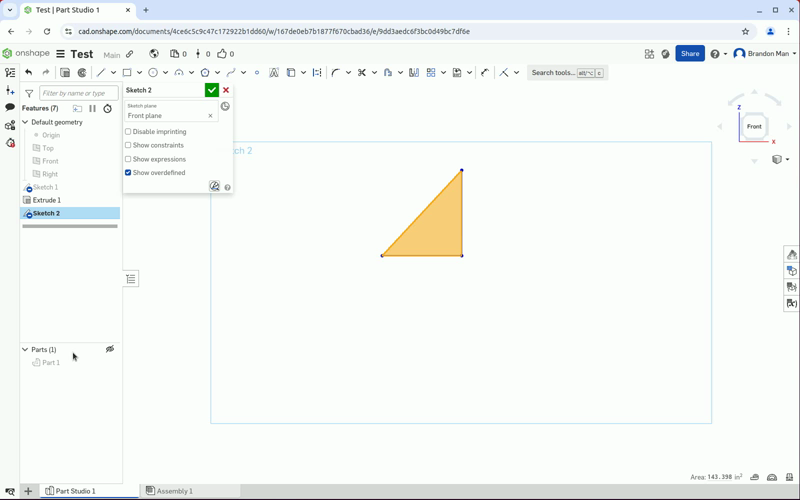
key(shift+e)
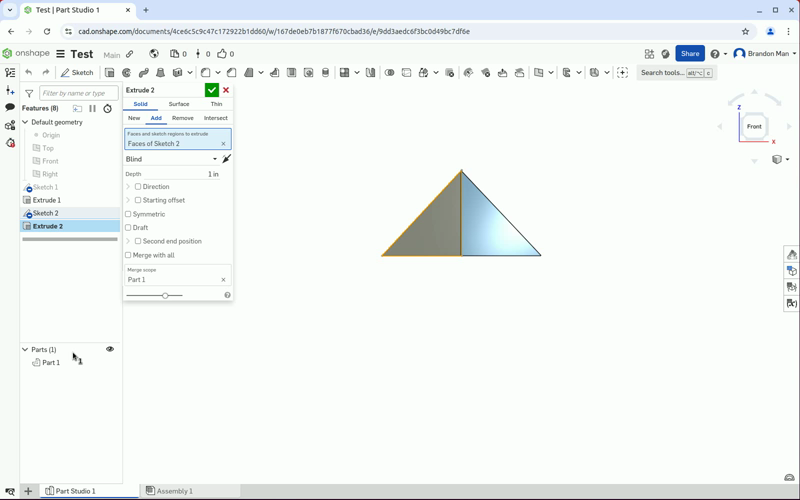
mouse_move(143, 106)
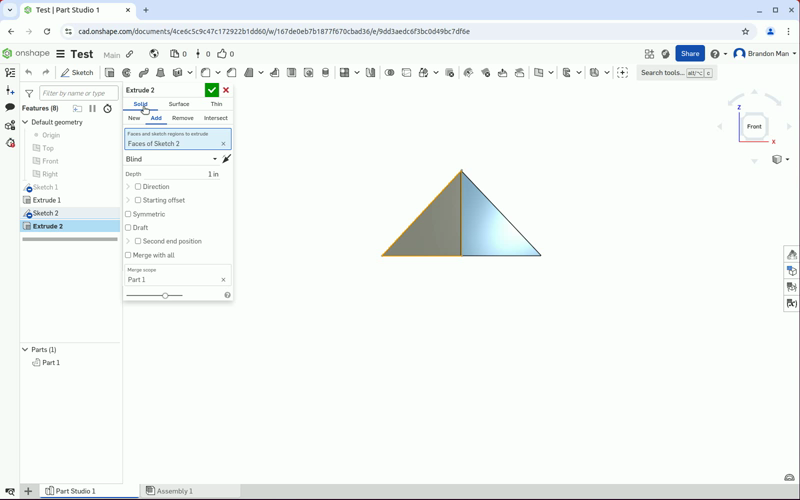
click(143, 106)
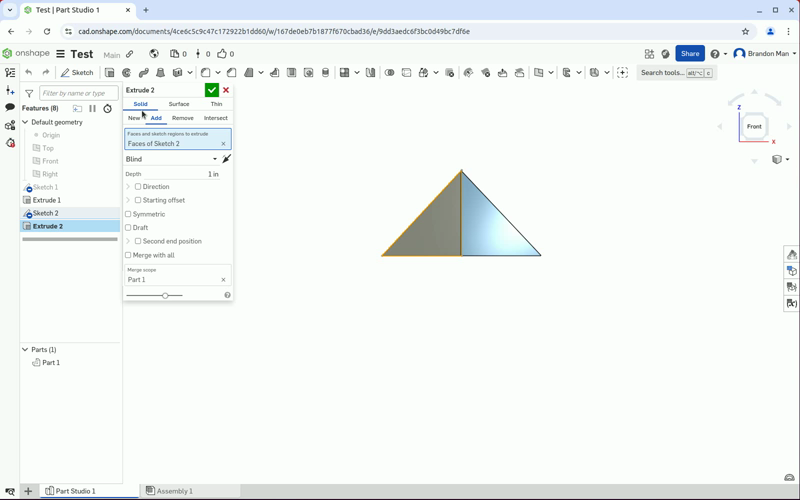
mouse_move(137, 120)
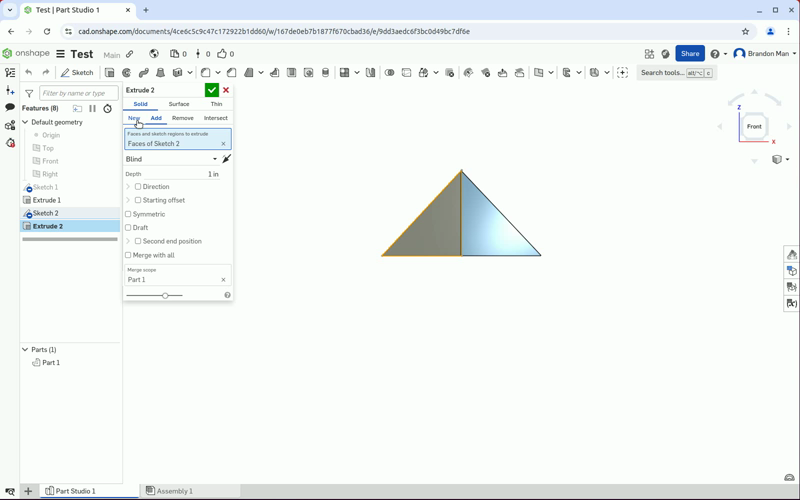
click(137, 120)
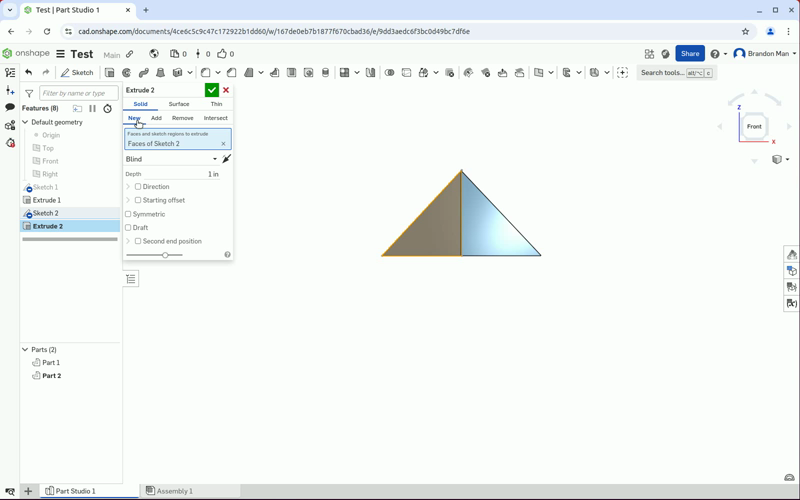
key(tab, 4)
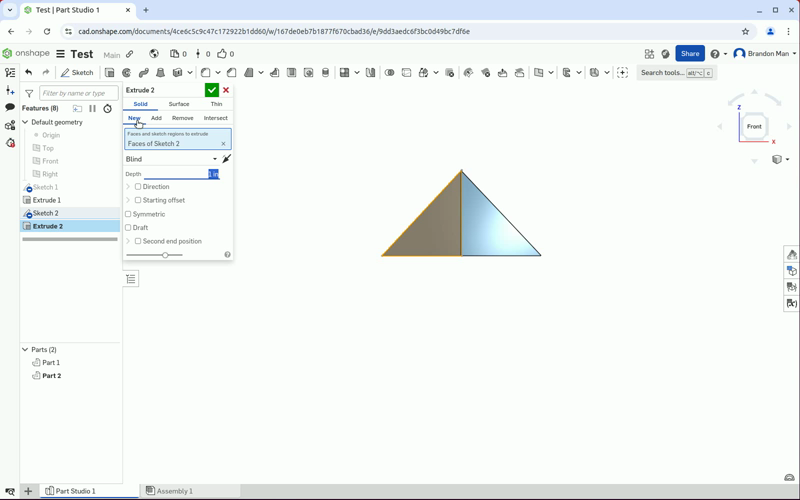
text(15.165)
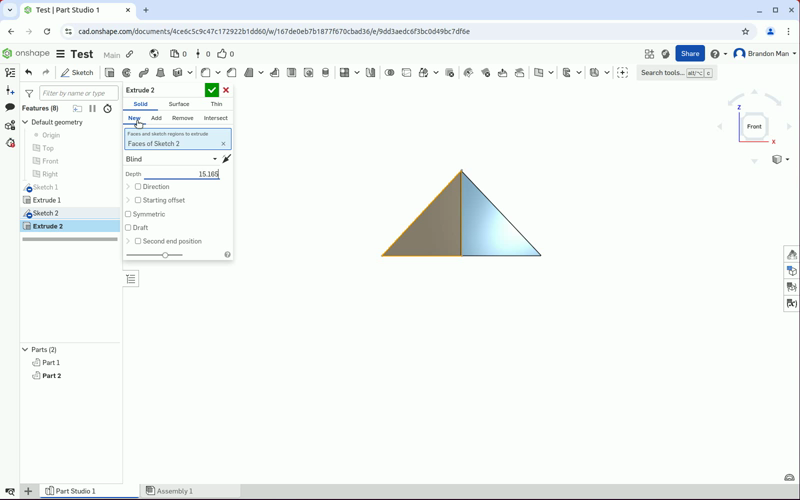
key(enter)
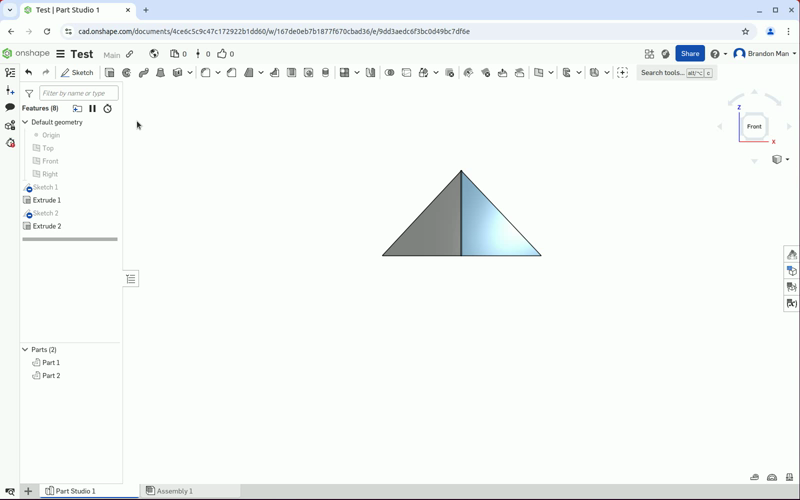
key(shift+h)
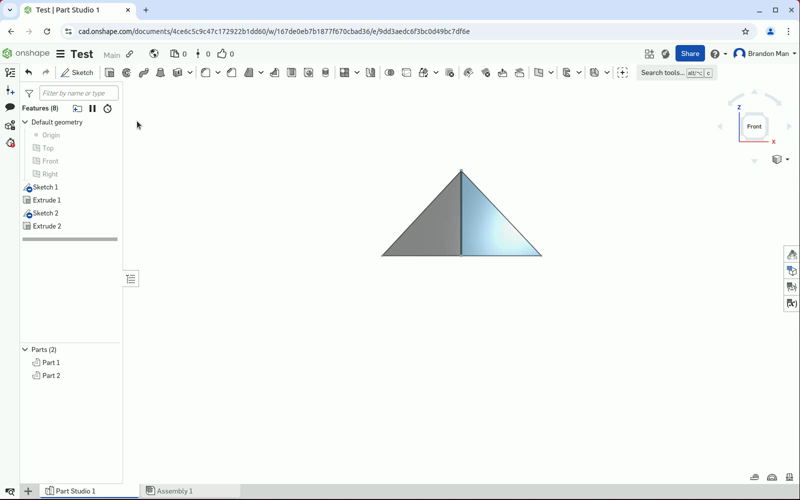
key(shift+h)
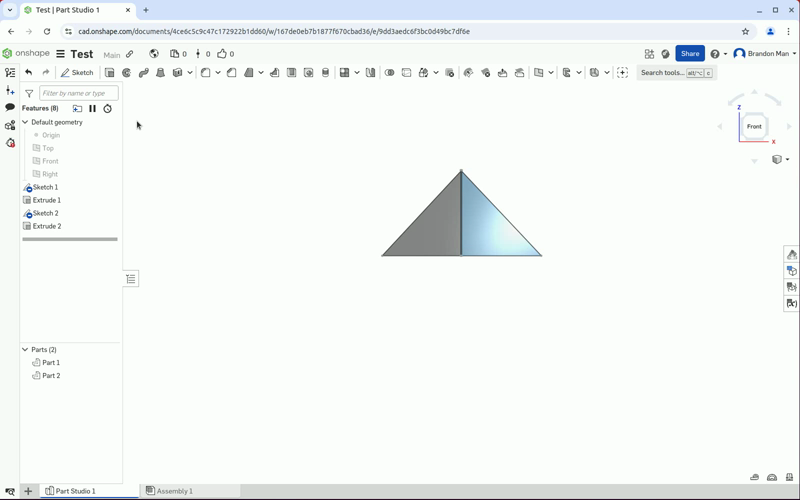
key(shift+7)
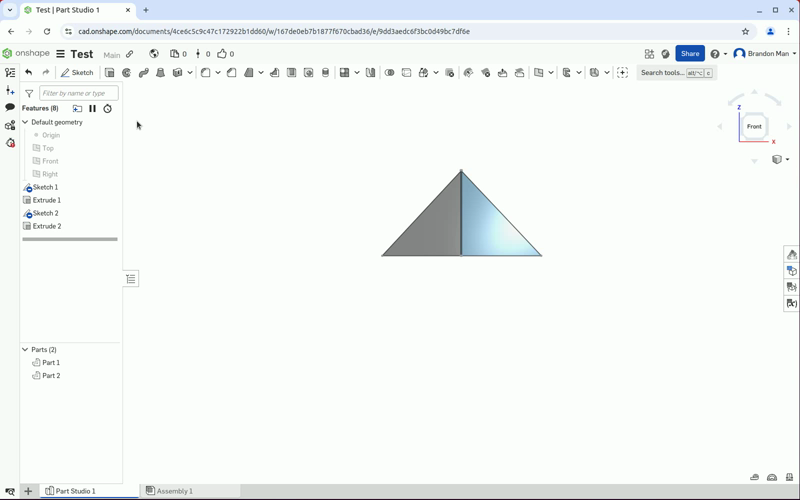
key(left, 2)
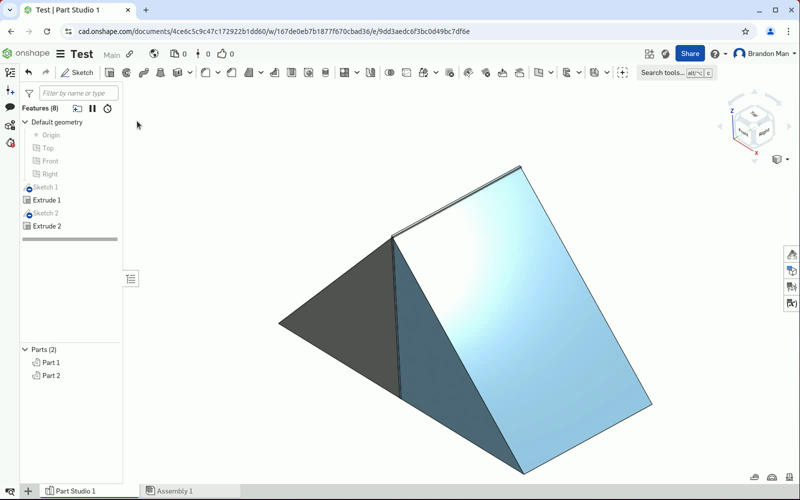
key(down, 2)
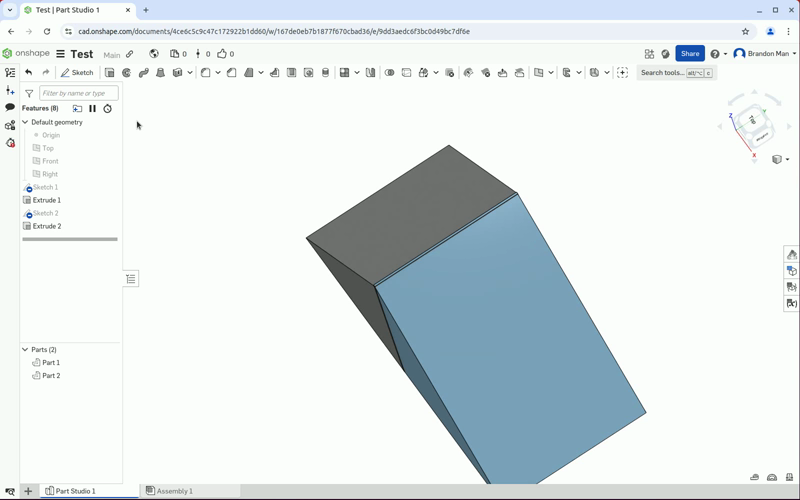
key(up, 2)
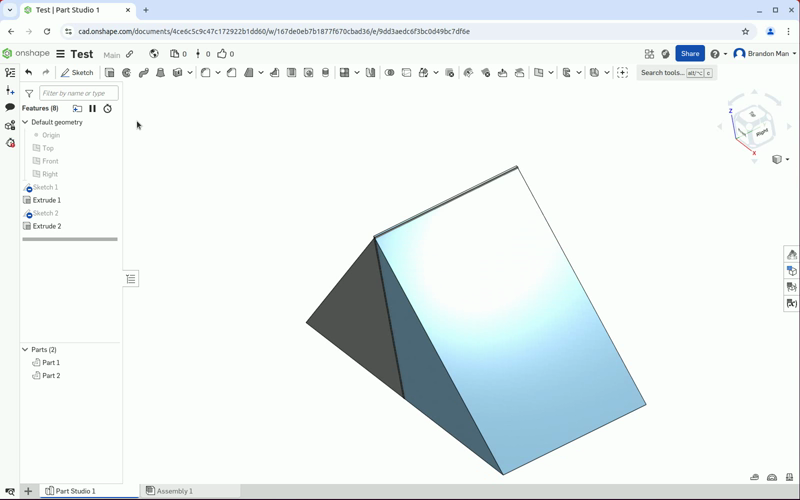
key(right, 2)
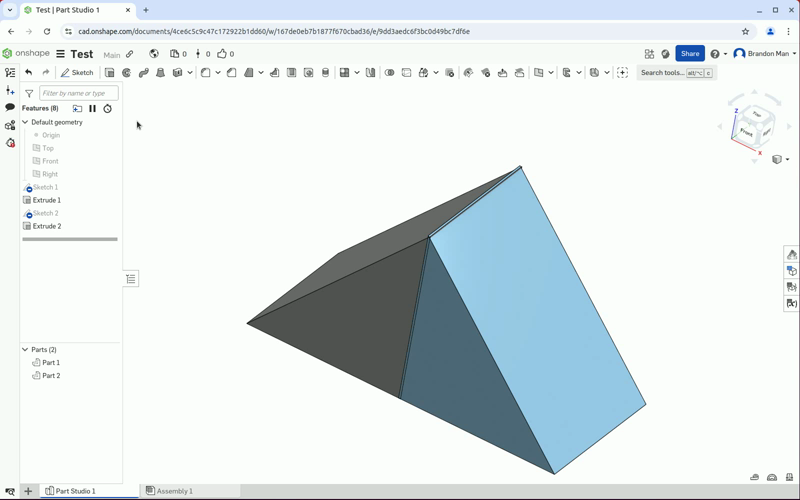
mouse_move(73, 189)
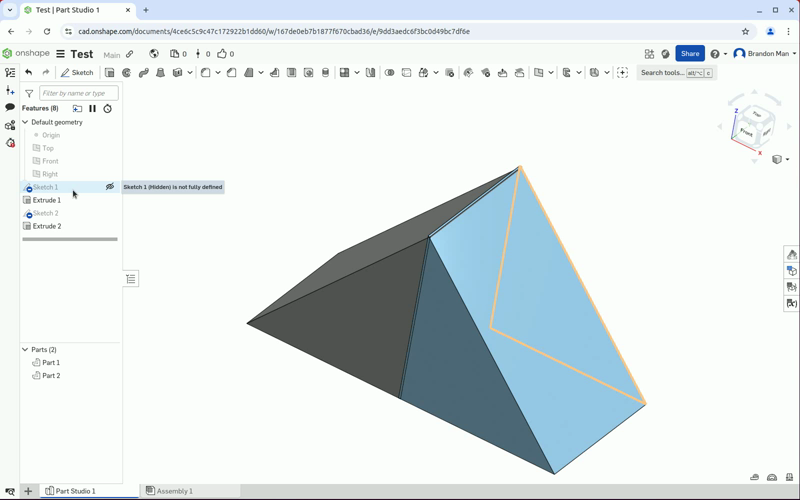
click(73, 189)